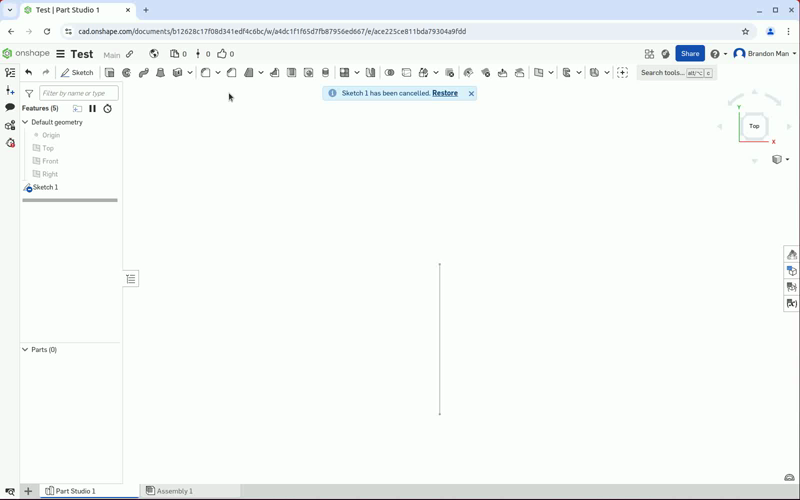
key(shift+h)
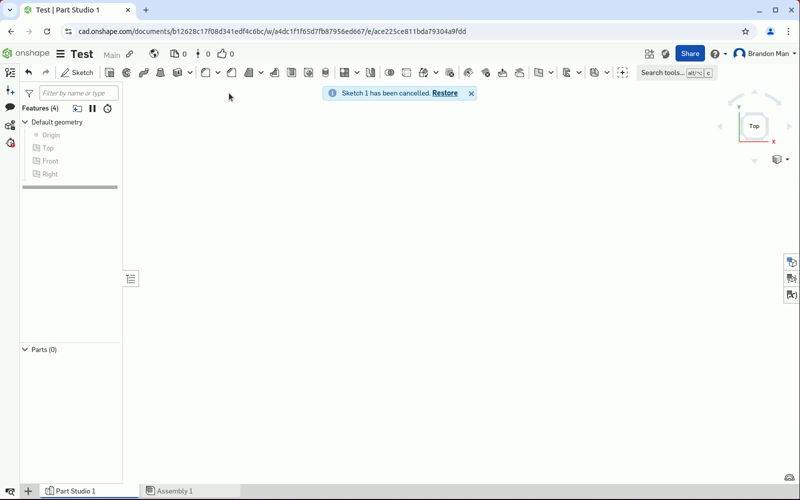
mouse_move(73, 352)
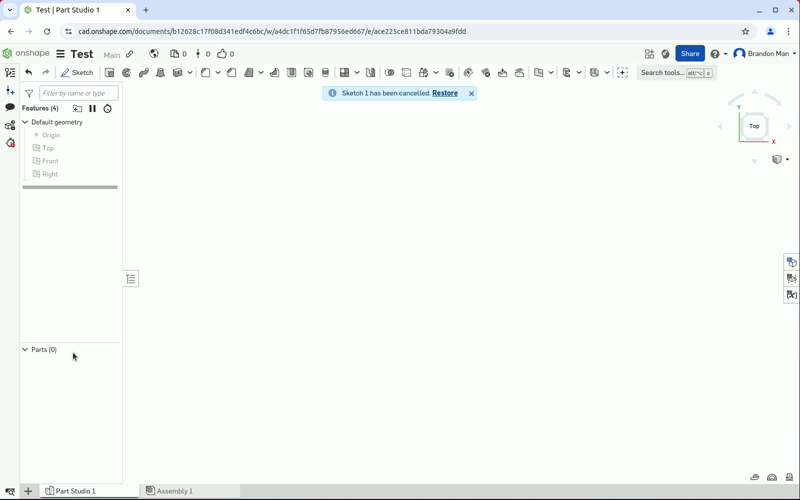
key(y)
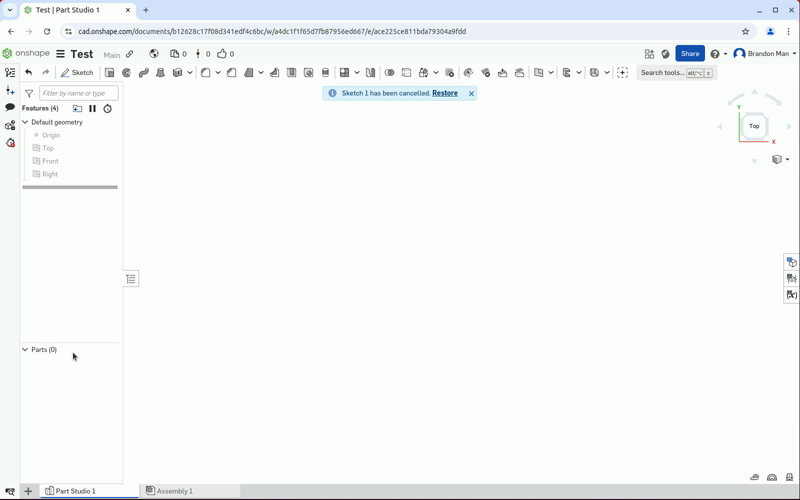
key(shift+p)
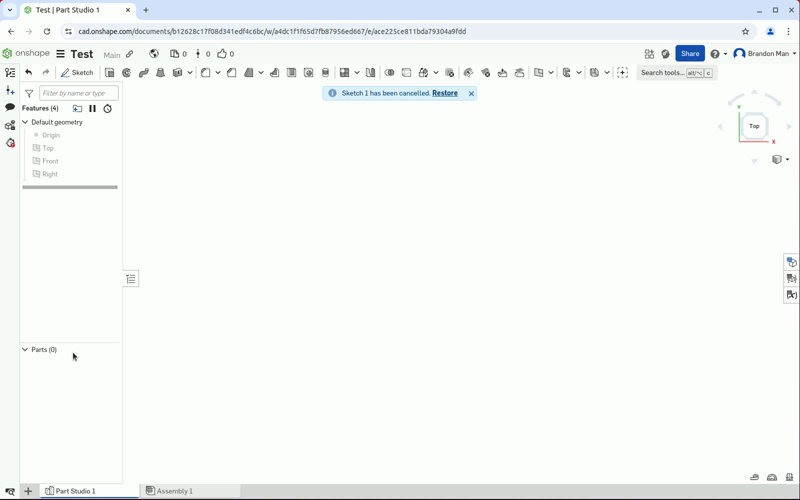
key(space)
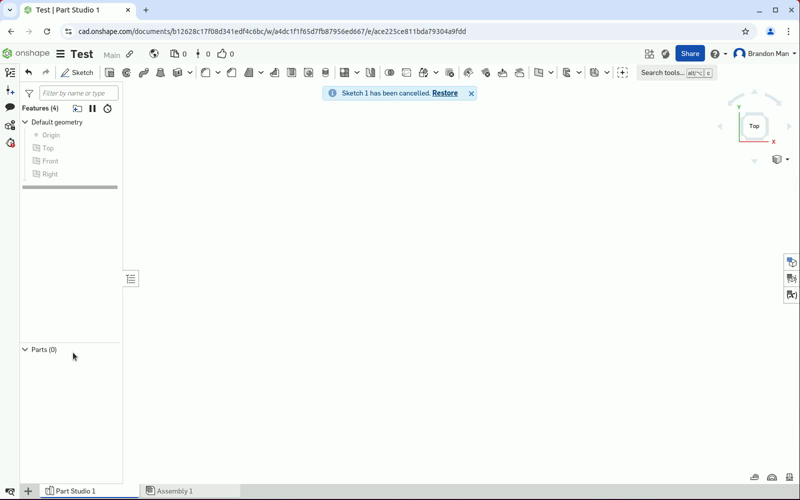
key_down(shift)
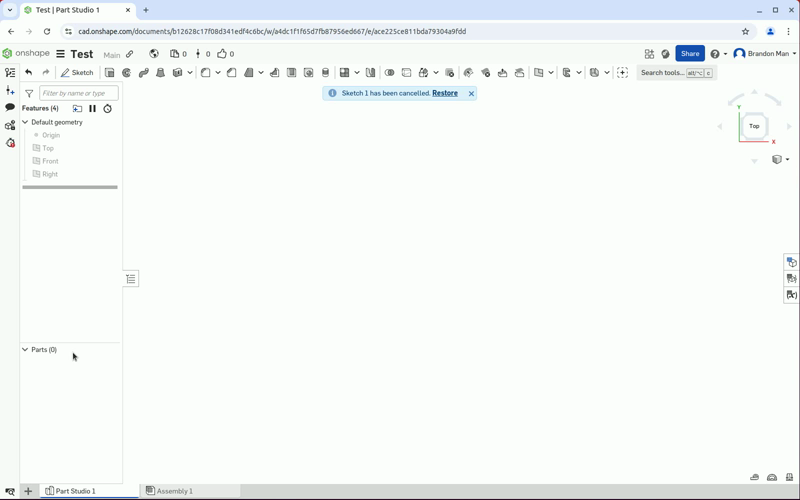
key(up)
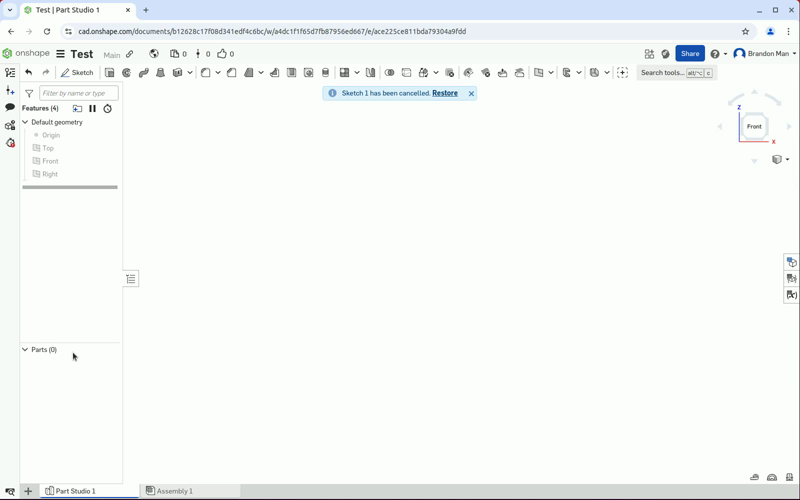
key_up(shift)
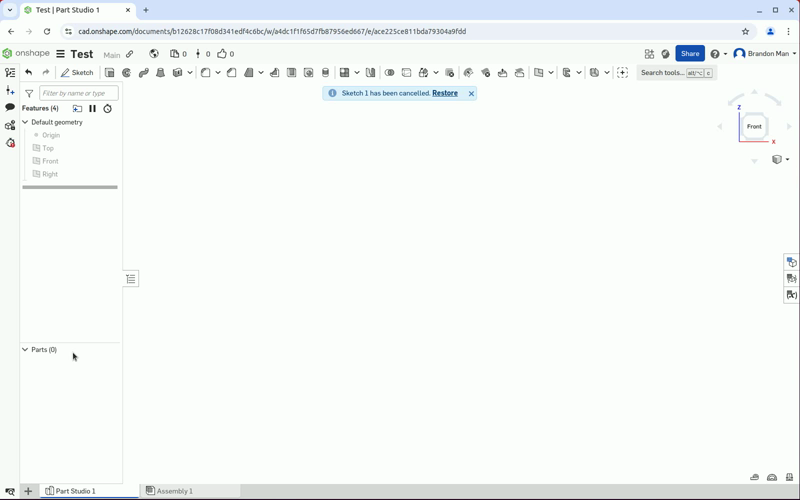
mouse_move(73, 352)
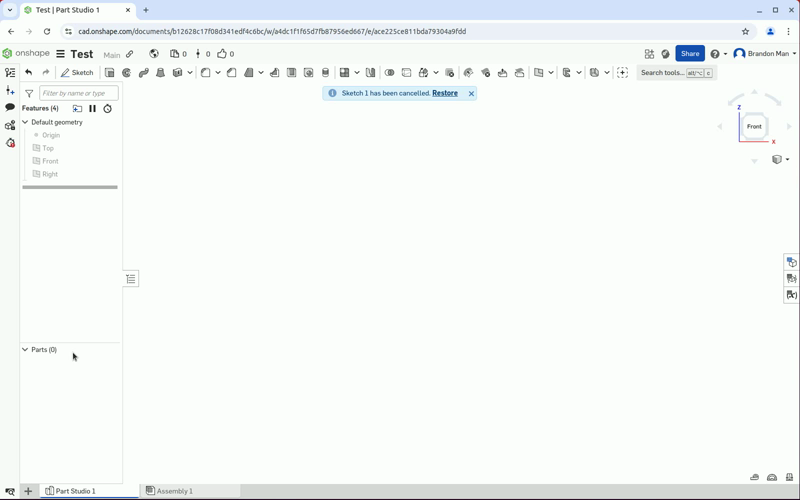
key(shift+y)
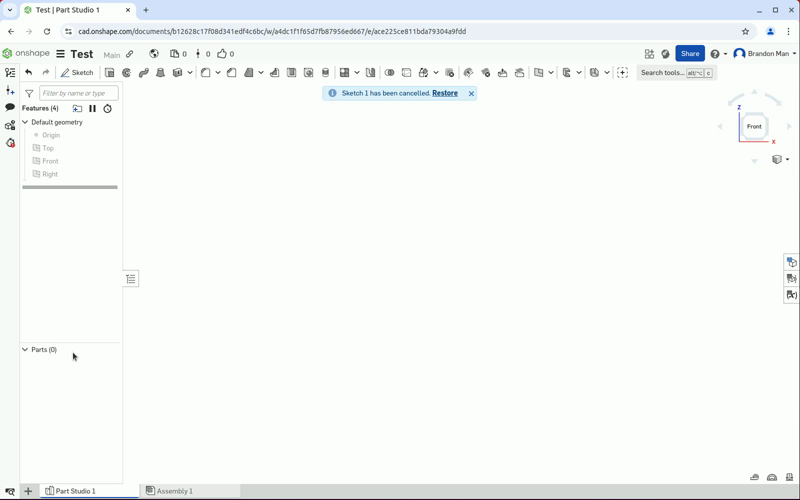
key(shift+s)
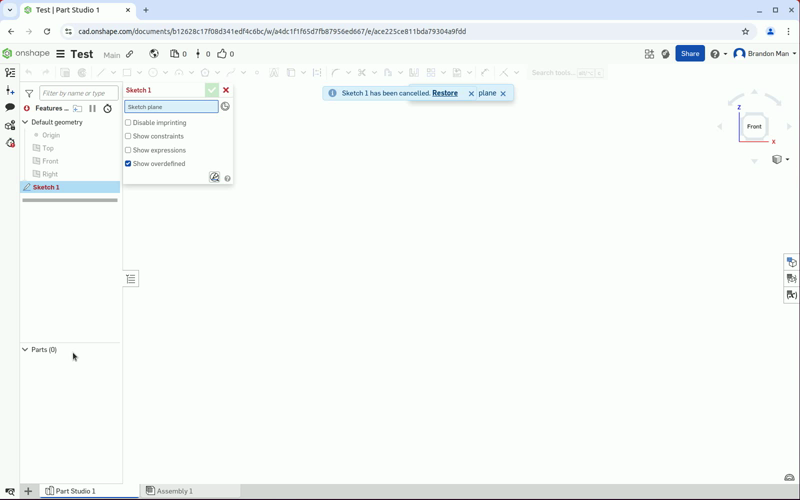
mouse_move(73, 163)
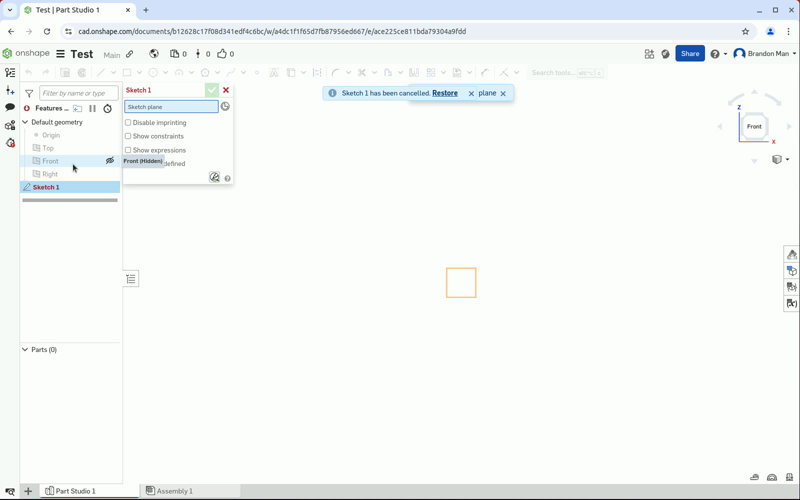
click(73, 163)
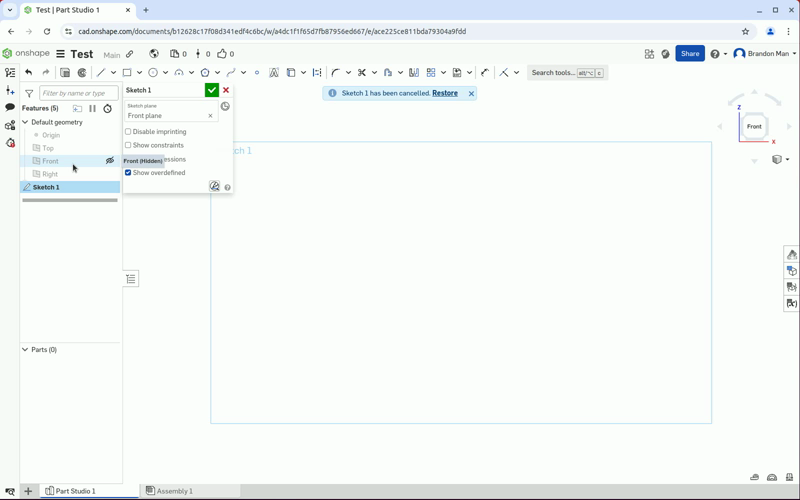
mouse_move(73, 352)
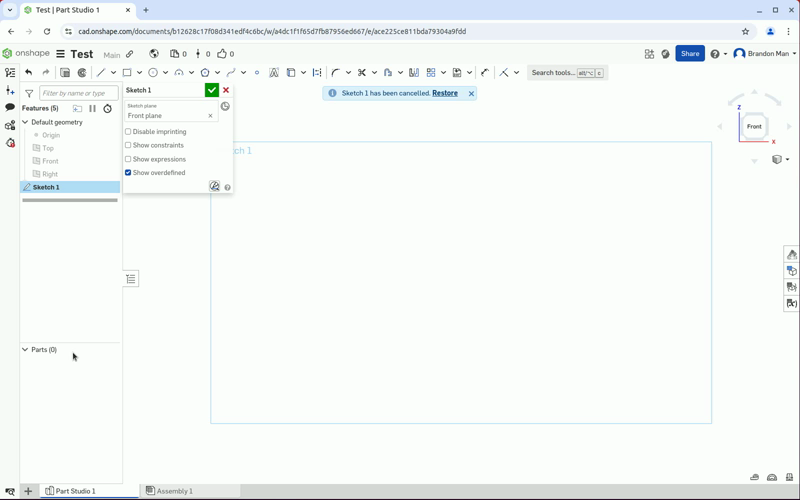
key(y)
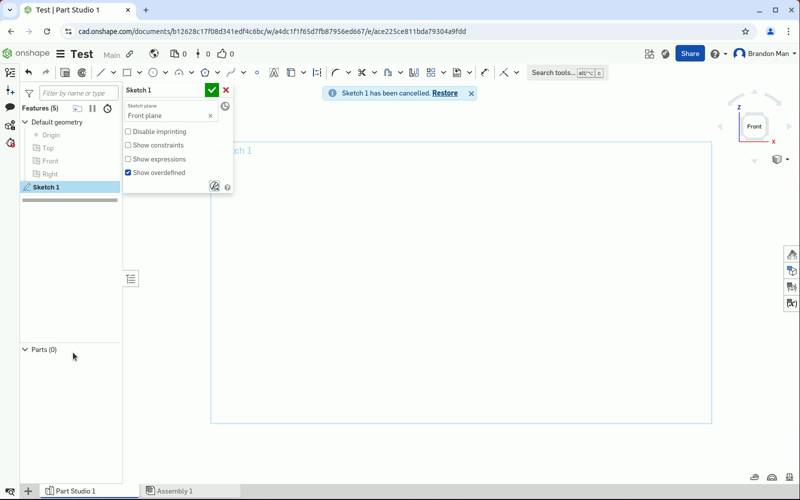
key(l)
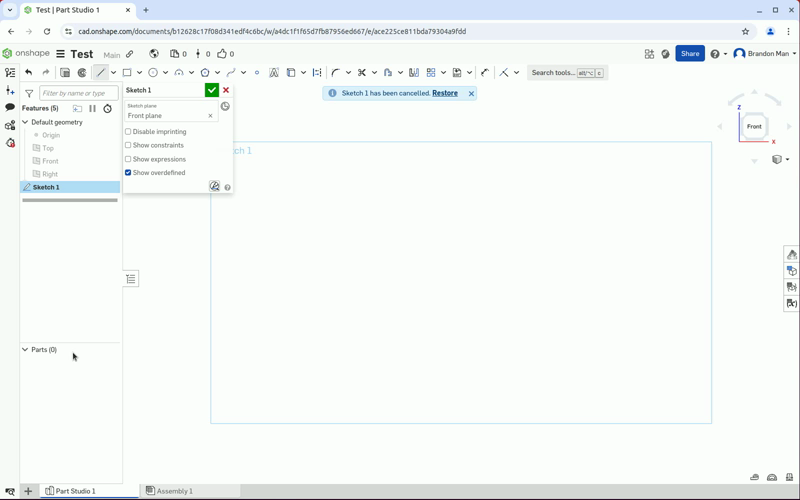
key_down(shift)
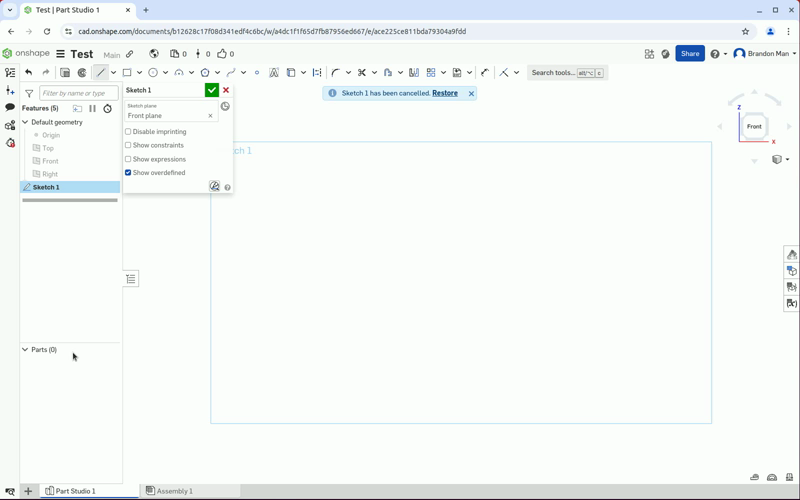
mouse_move(348, 282)
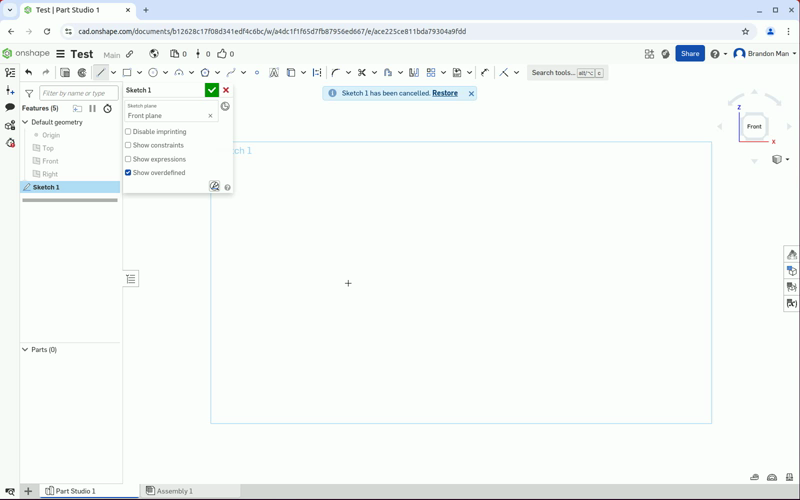
click(348, 282)
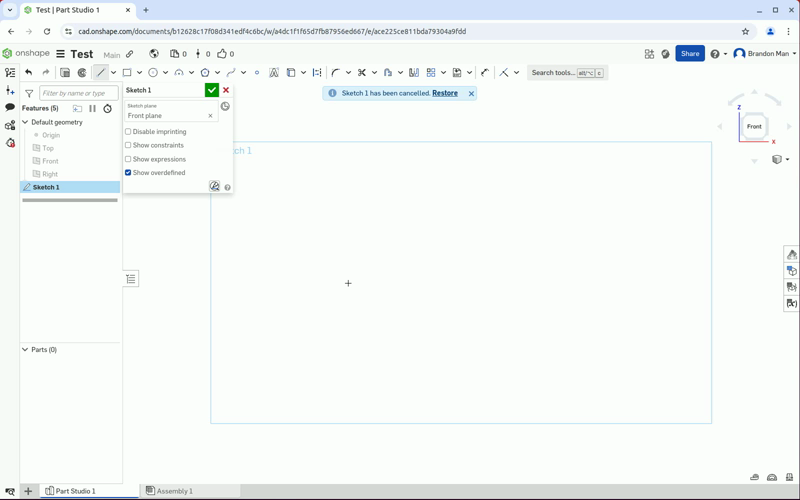
key_up(shift)
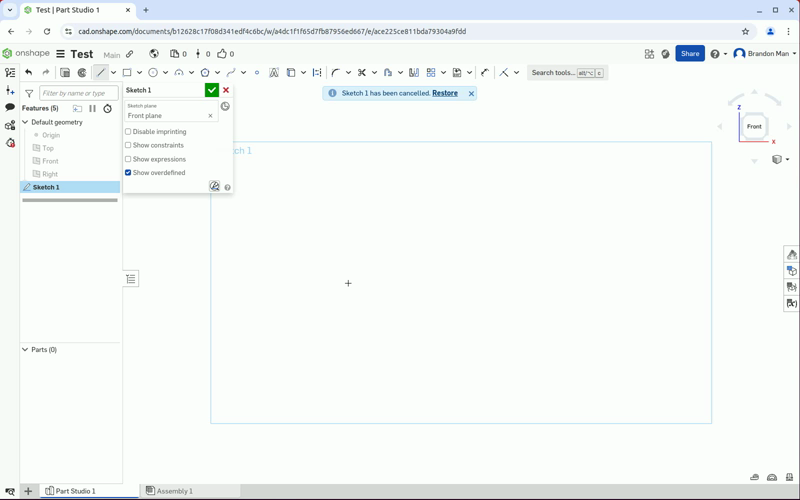
key_down(shift)
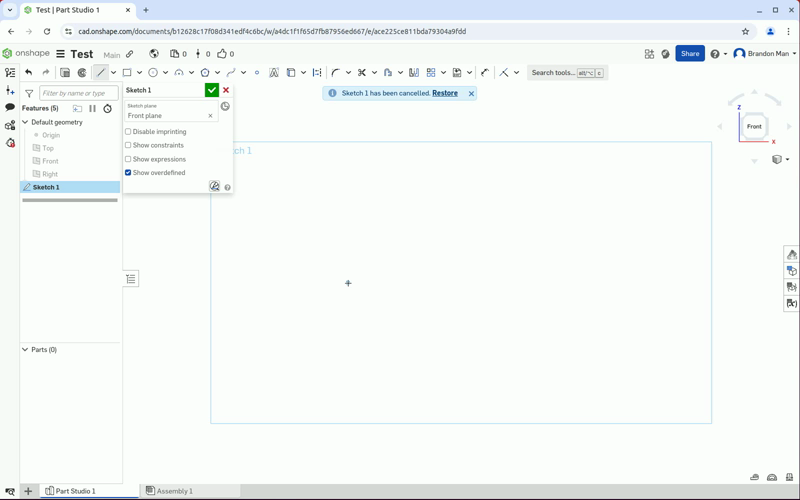
mouse_move(460, 282)
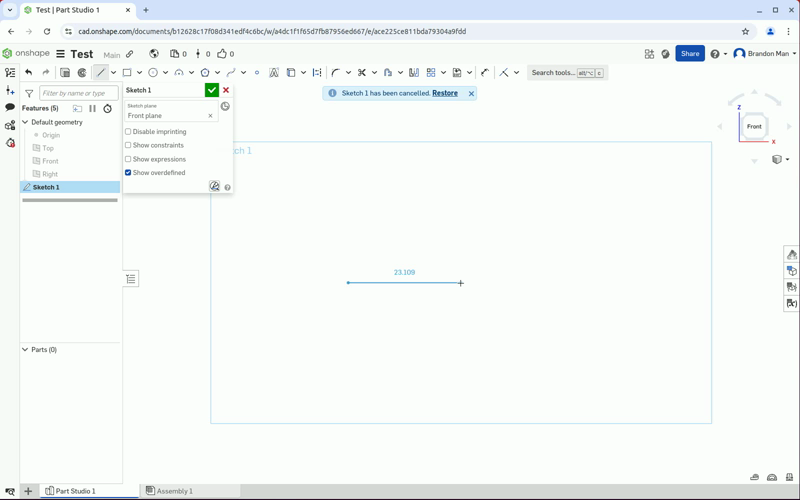
click(460, 282)
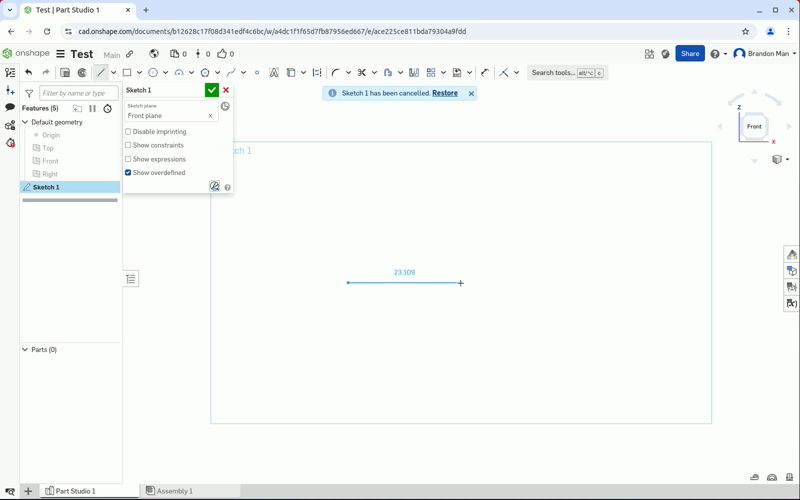
key_up(shift)
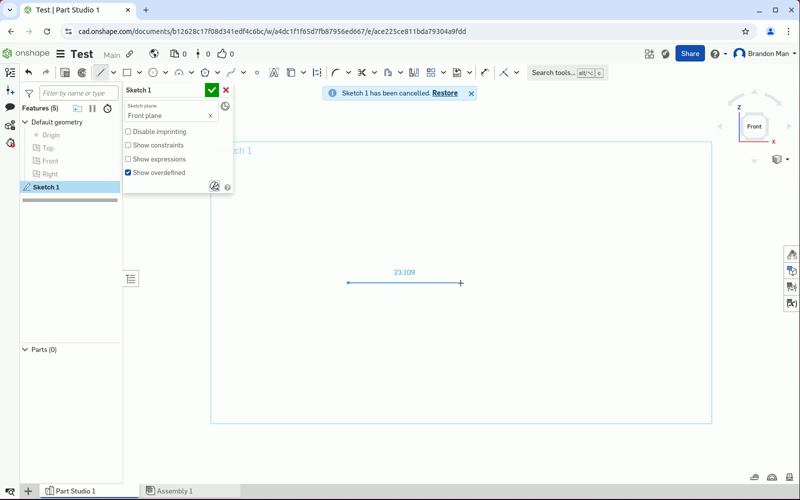
key_down(shift)
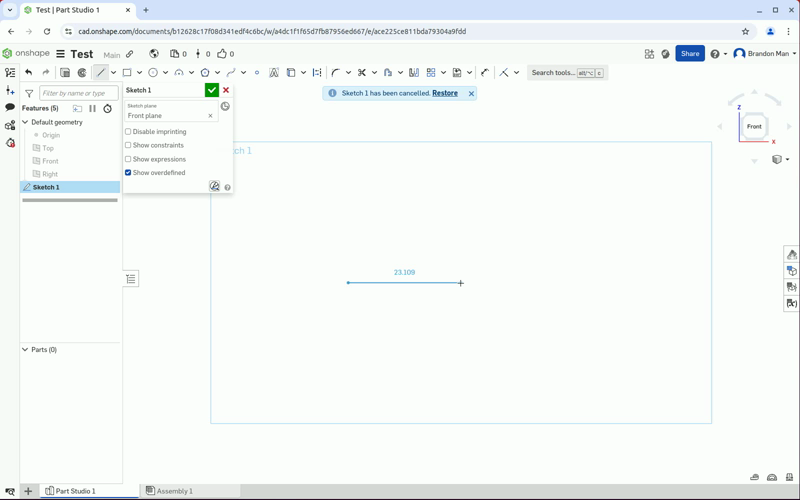
mouse_move(460, 170)
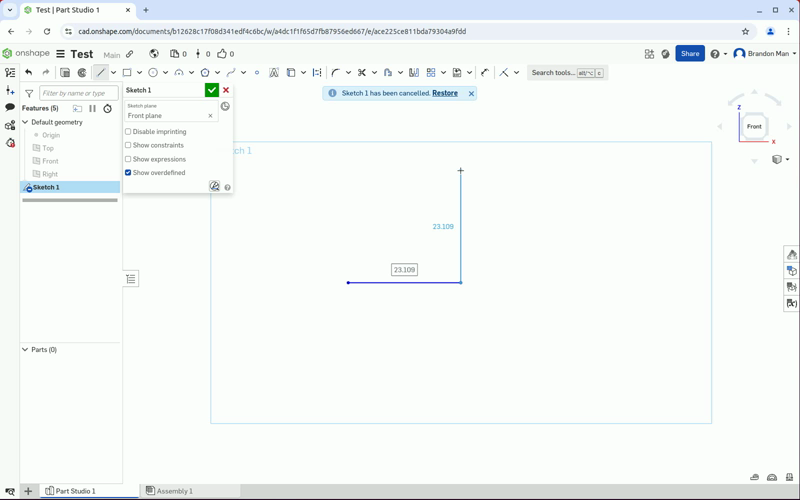
click(460, 170)
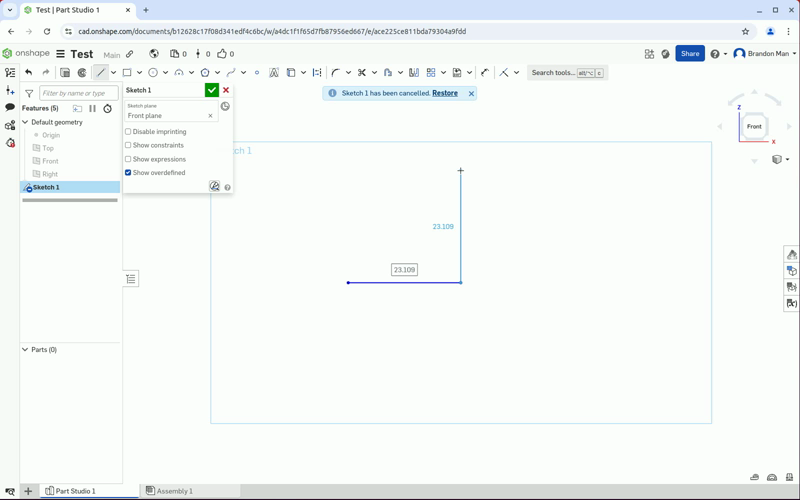
key_up(shift)
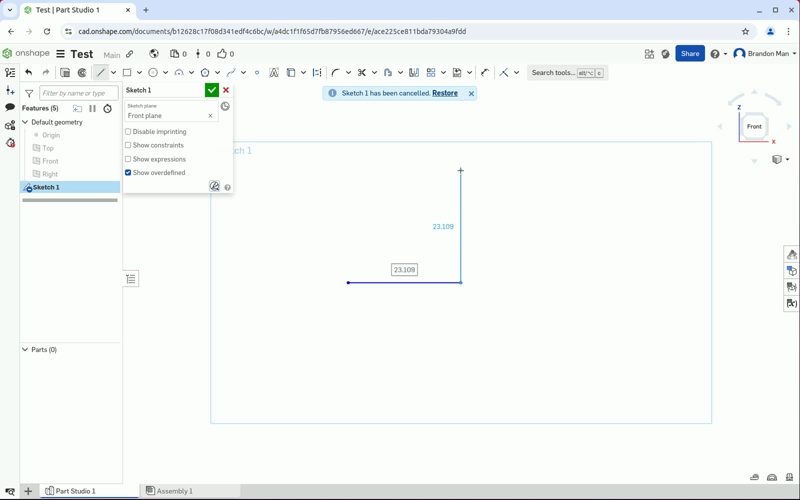
key_down(shift)
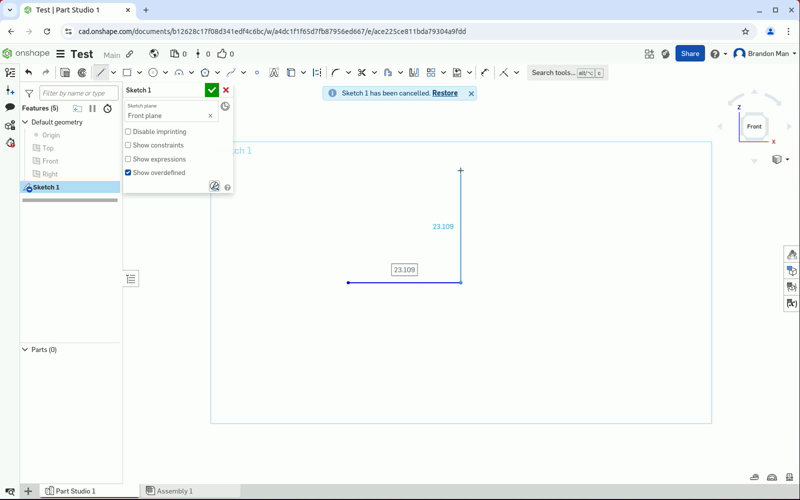
mouse_move(348, 170)
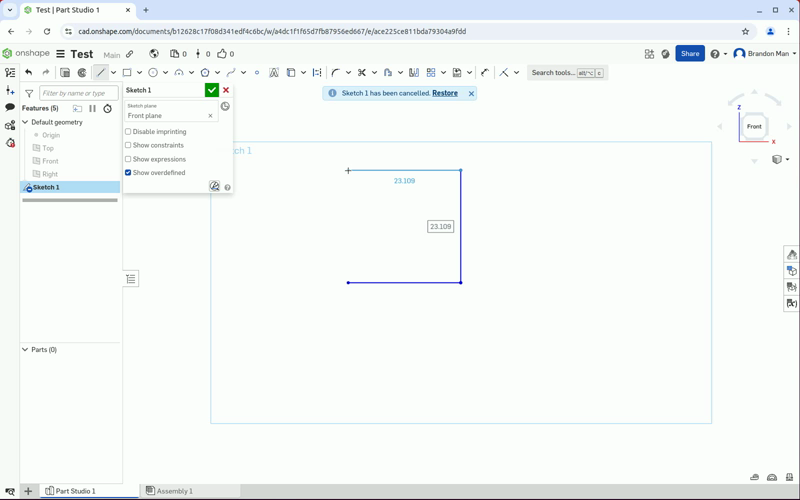
click(348, 170)
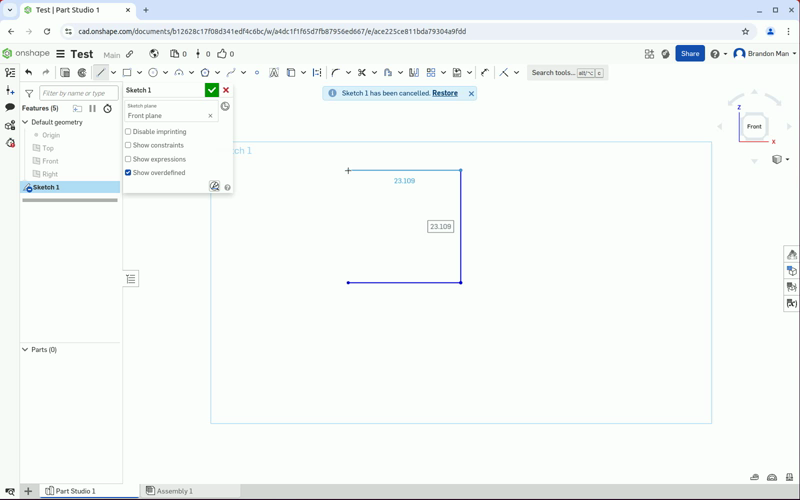
key_up(shift)
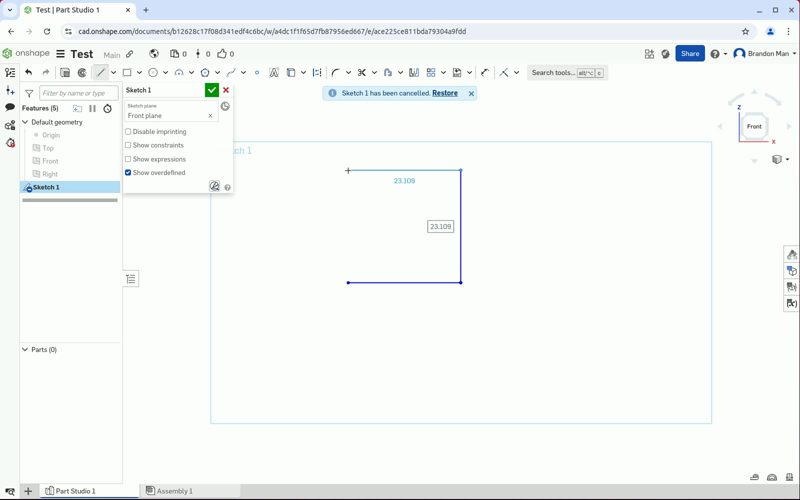
key_down(shift)
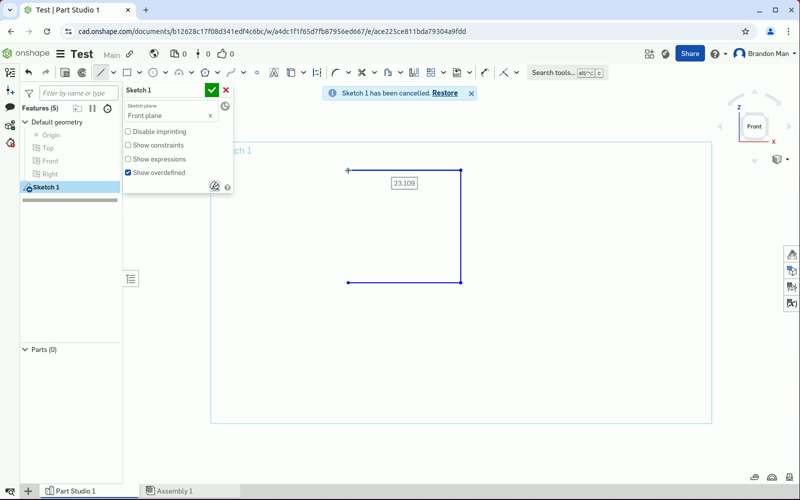
mouse_move(348, 282)
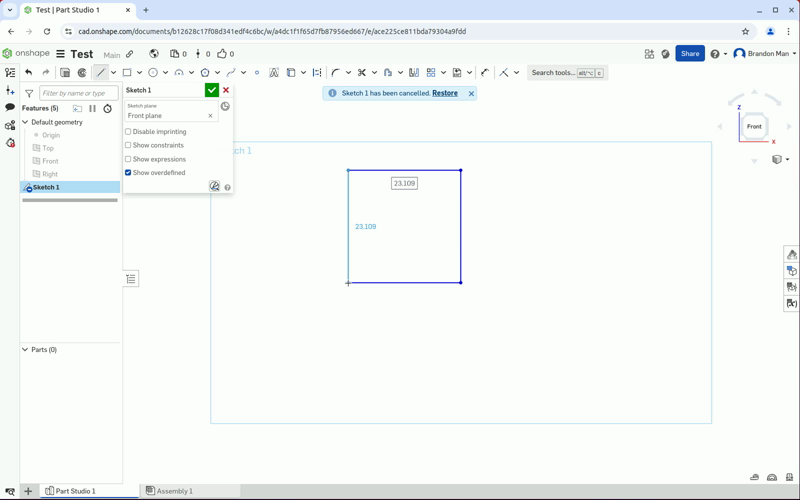
key_up(shift)
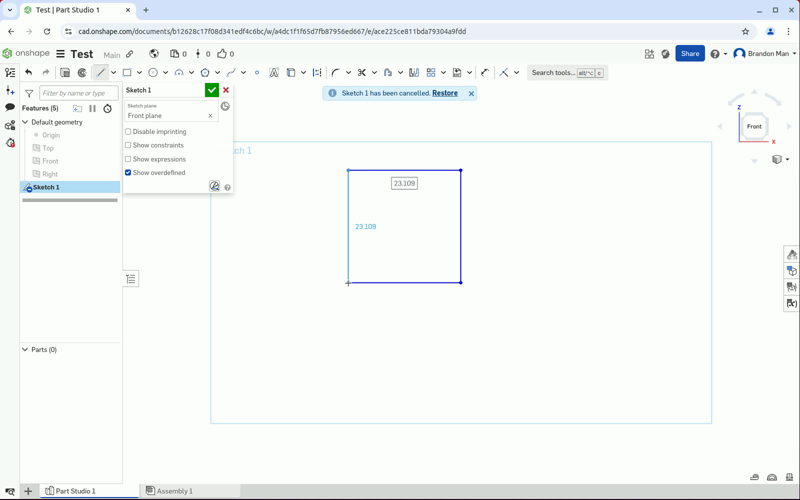
click(348, 282)
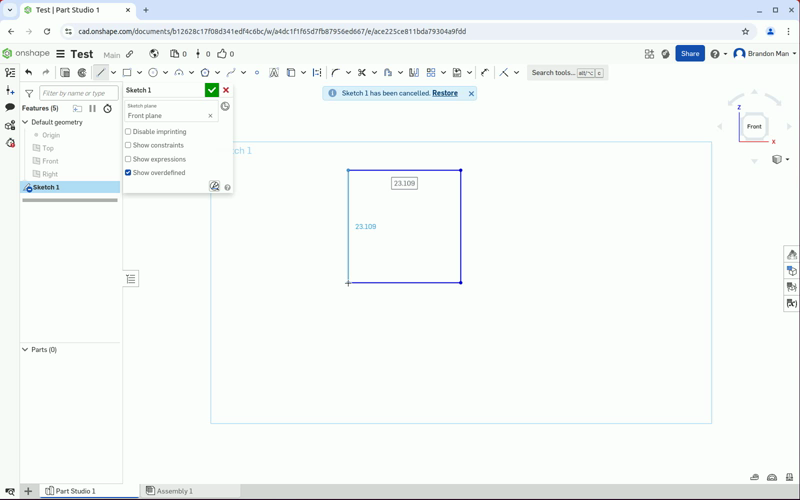
key(esc)
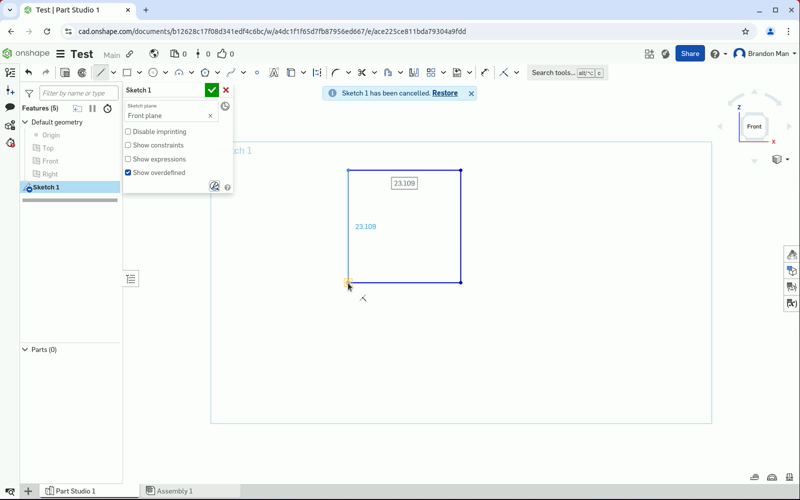
mouse_move(449, 237)
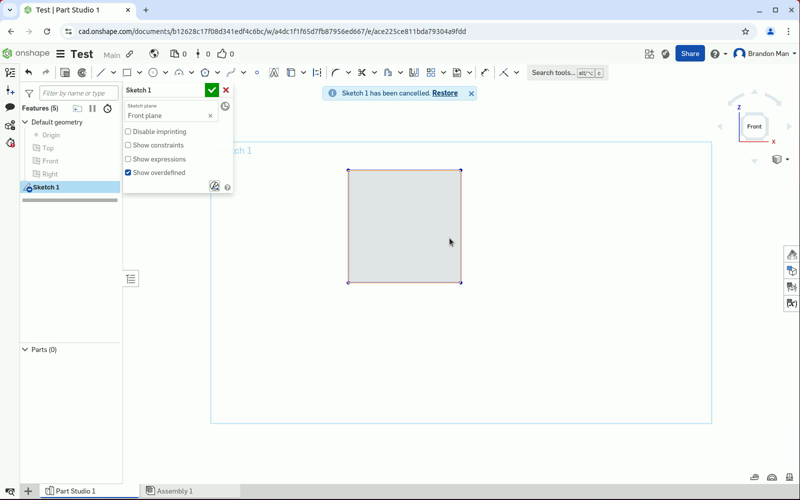
click(449, 237)
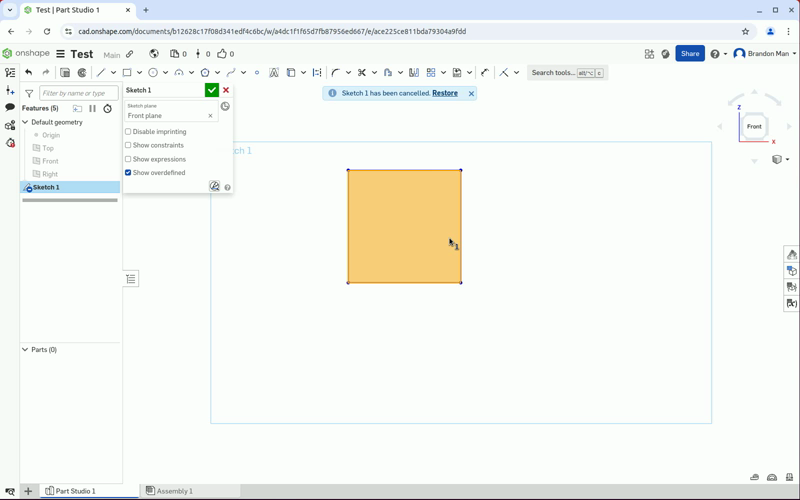
mouse_move(73, 352)
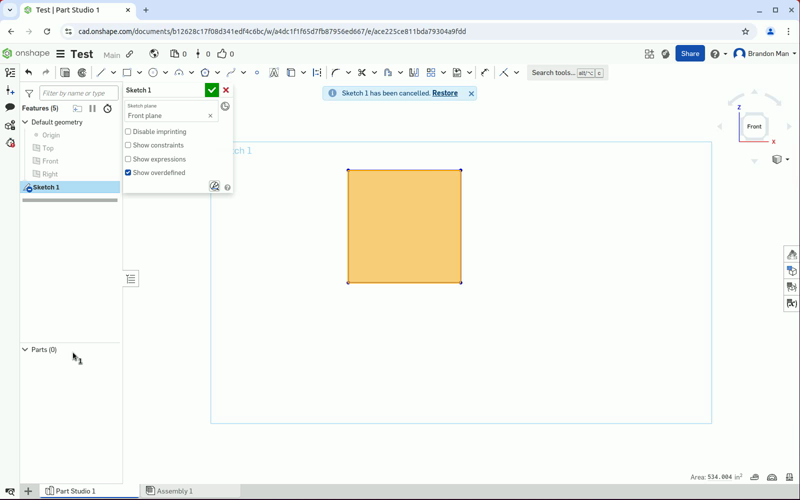
key(shift+y)
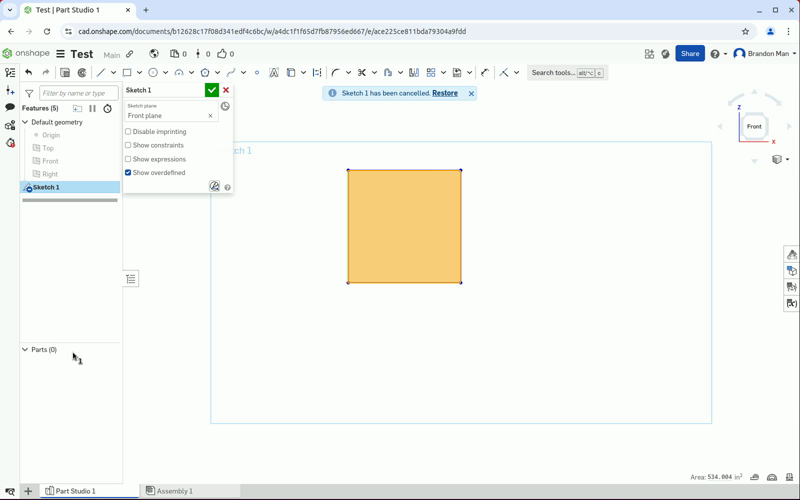
key(shift+e)
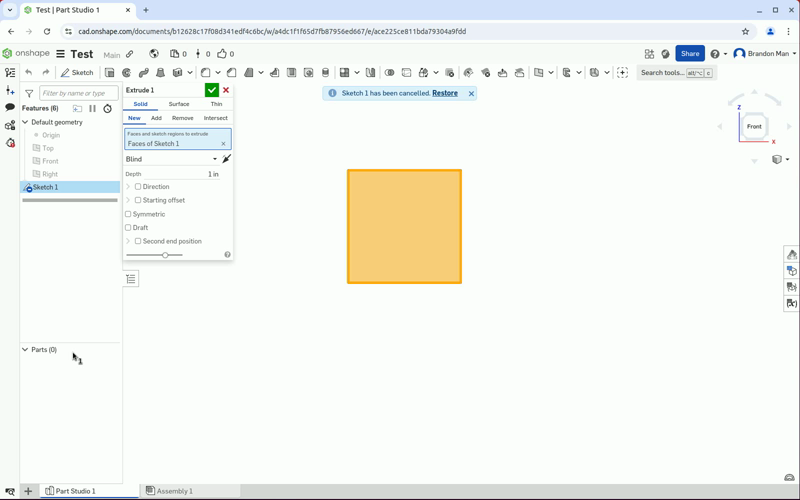
mouse_move(143, 106)
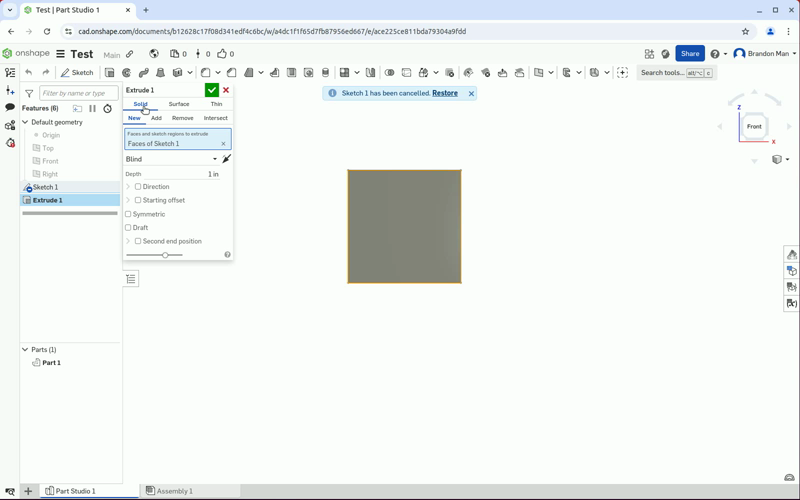
click(143, 106)
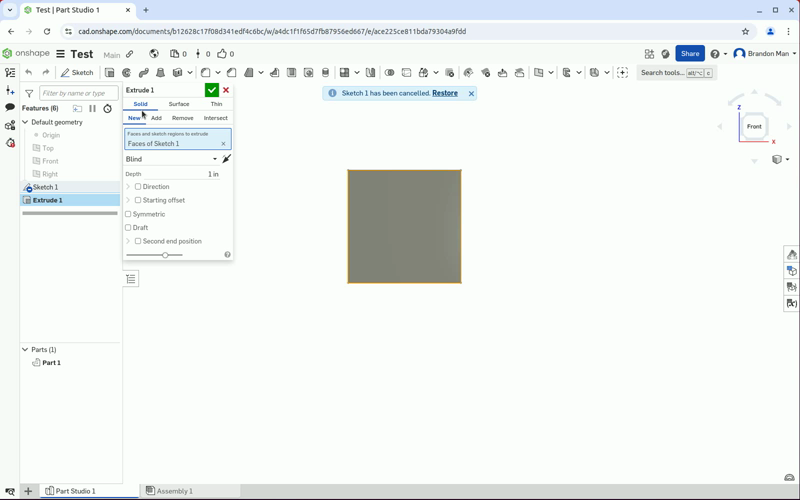
mouse_move(137, 120)
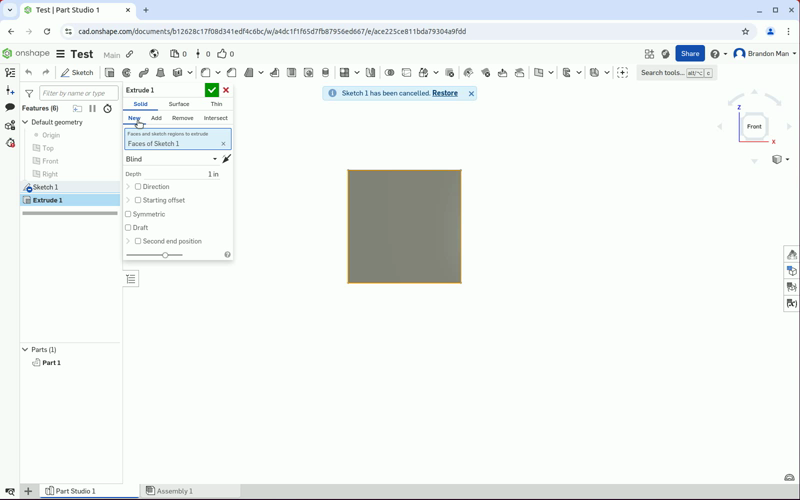
click(137, 120)
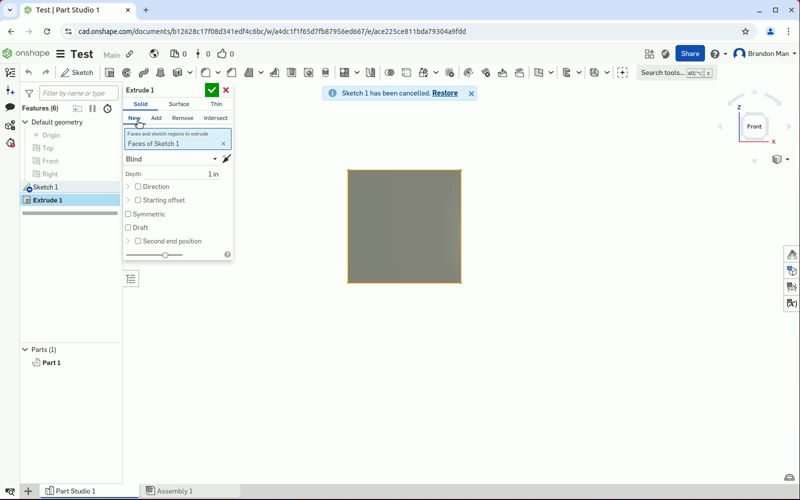
key(tab, 4)
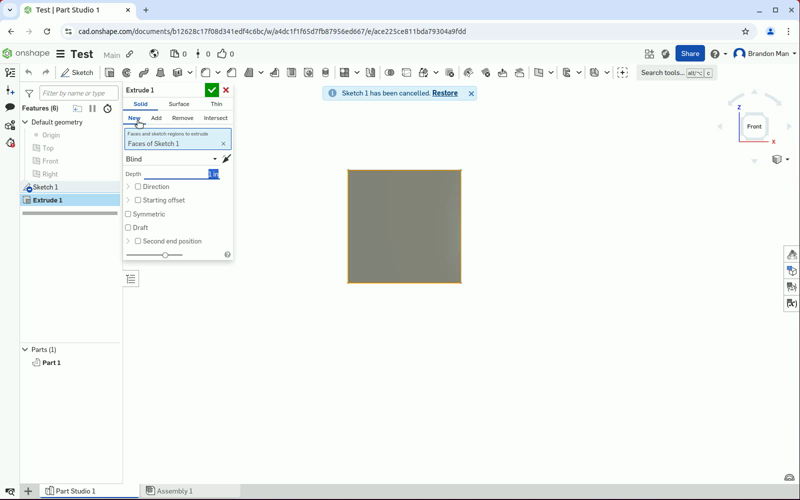
text(4.814)
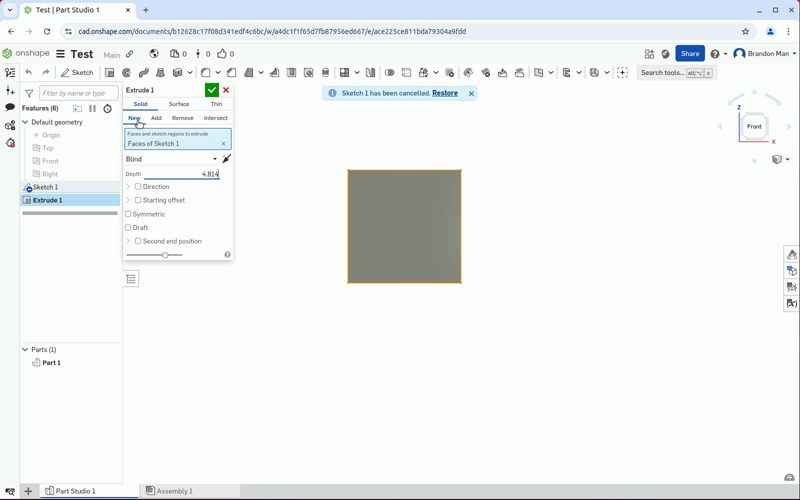
key(enter)
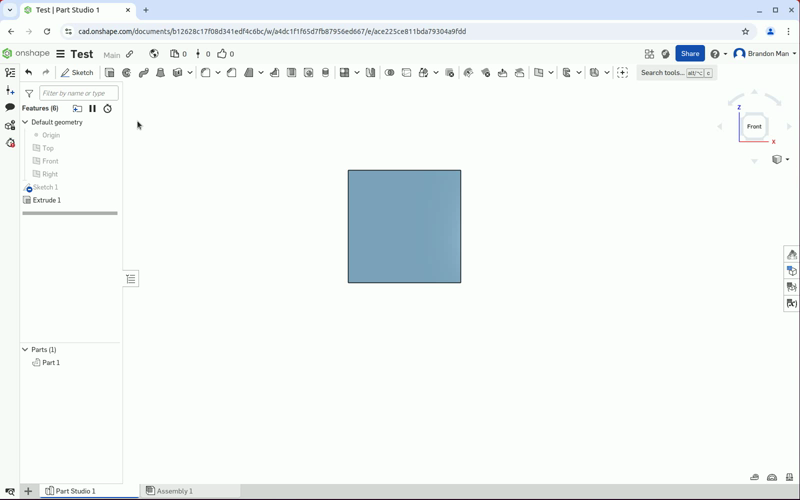
key(shift+h)
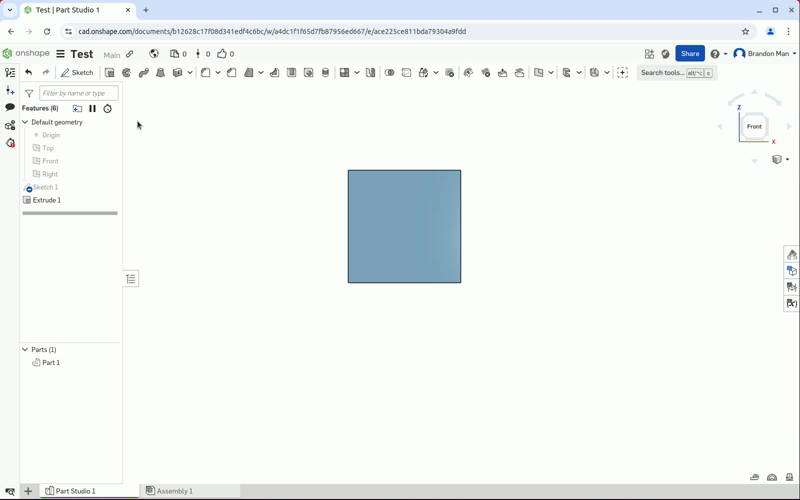
key(shift+h)
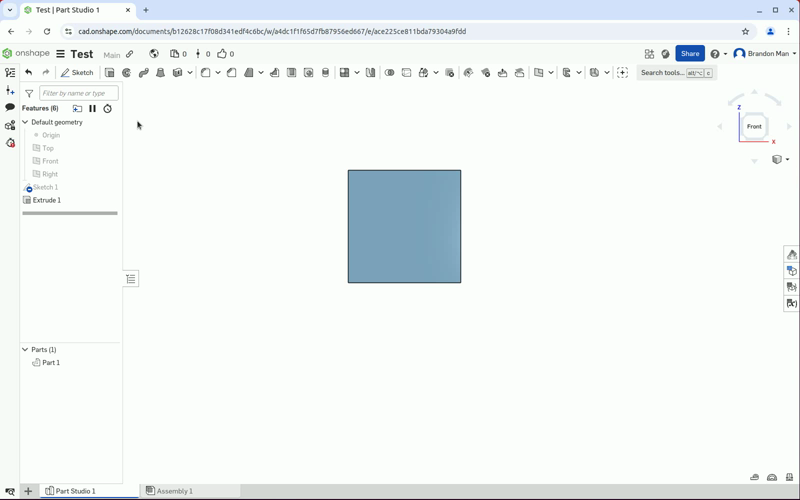
mouse_move(73, 189)
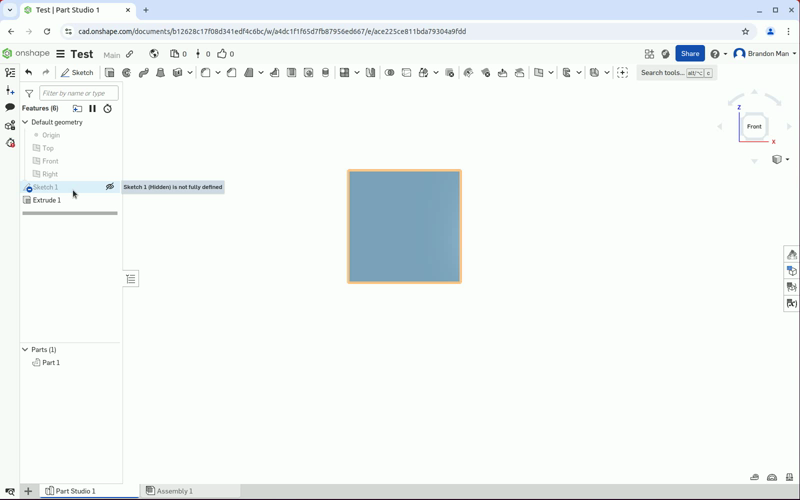
click(73, 189)
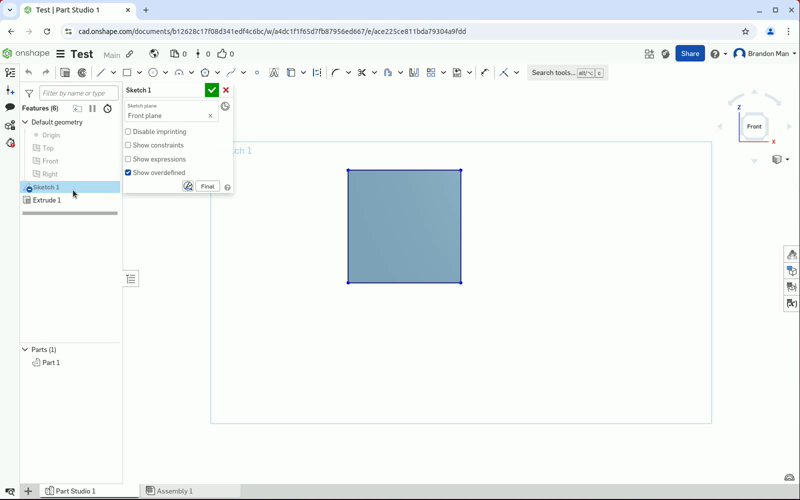
mouse_move(229, 92)
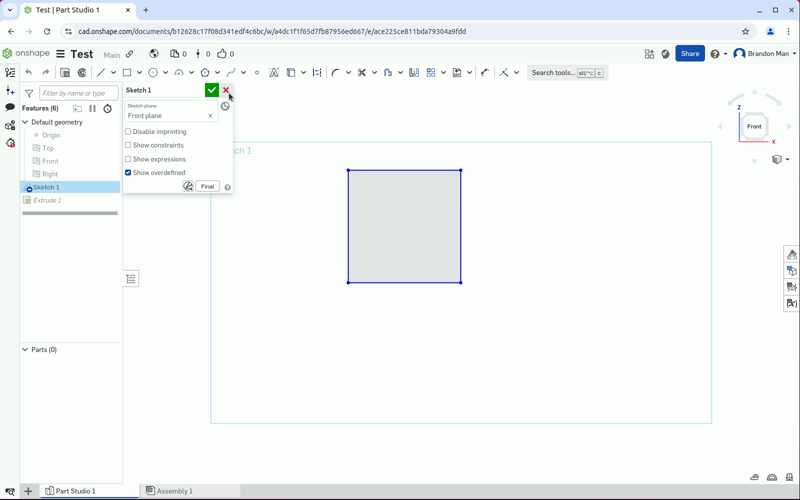
click(229, 92)
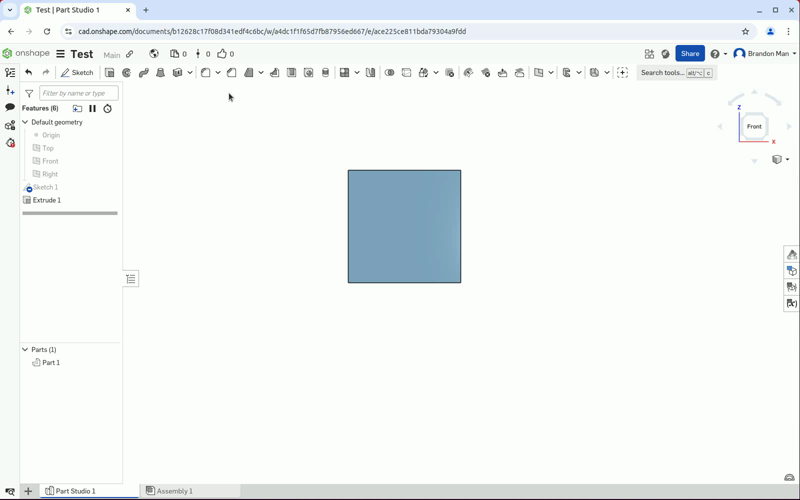
mouse_move(541, 75)
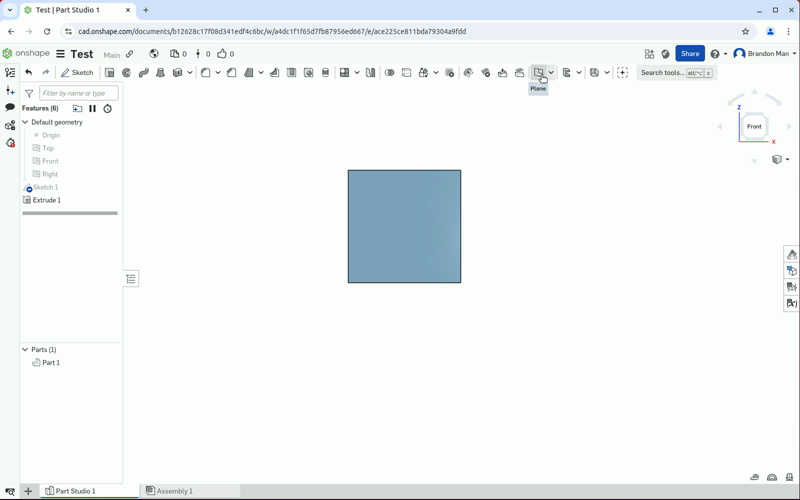
click(541, 75)
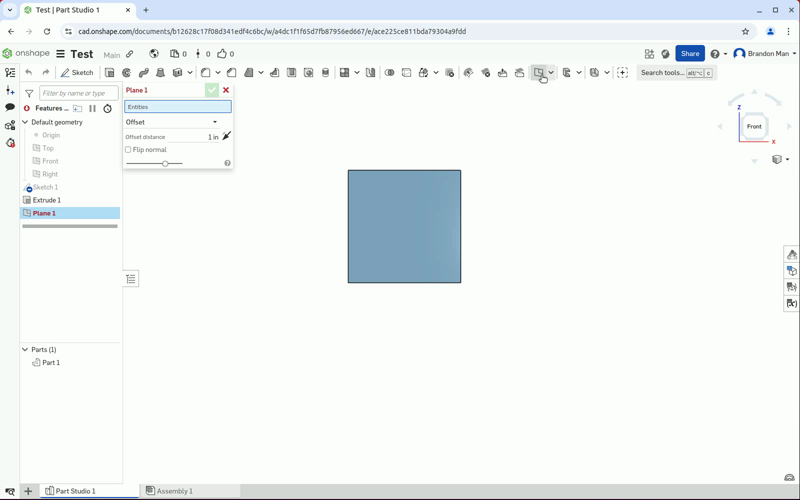
mouse_move(73, 163)
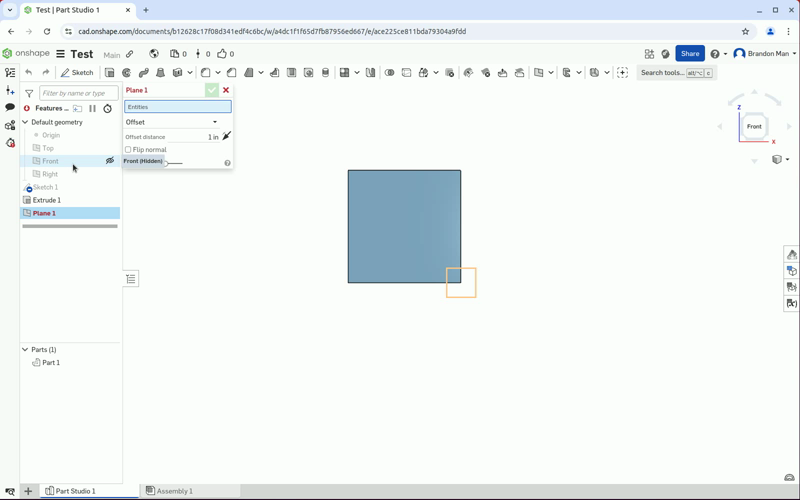
click(73, 163)
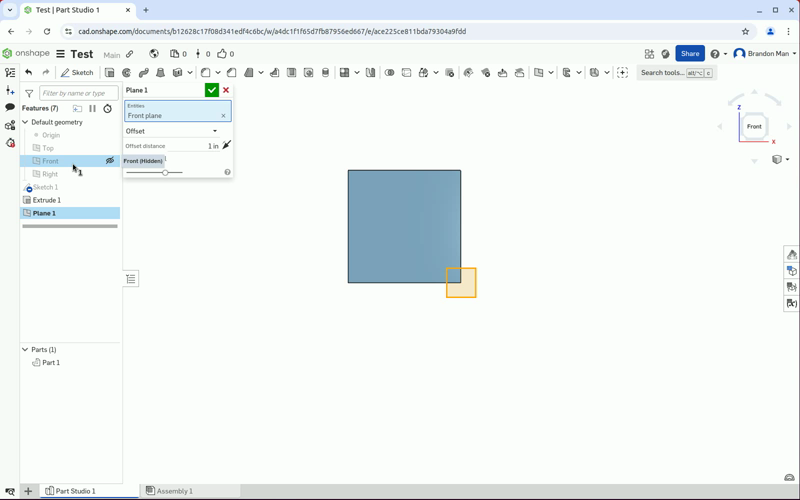
key(tab, 2)
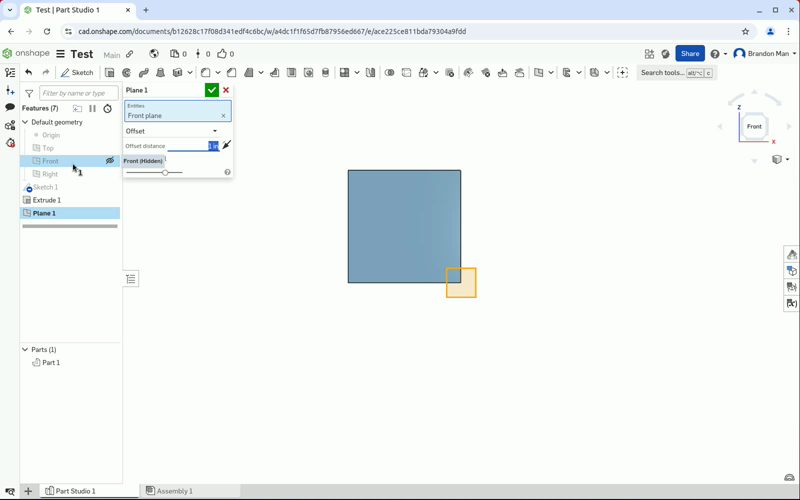
text(4.807)
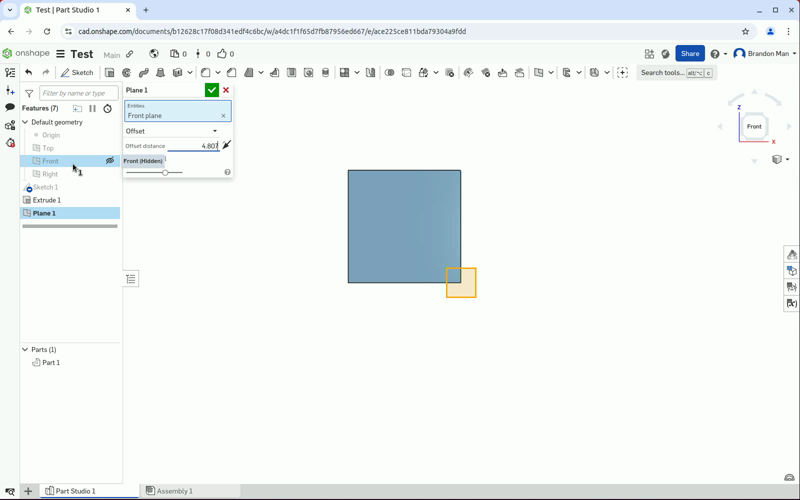
key(enter, 2)
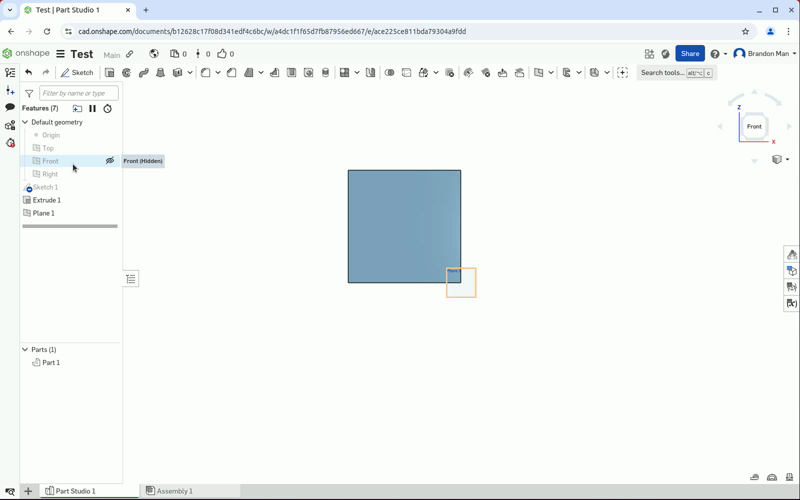
key(shift+s)
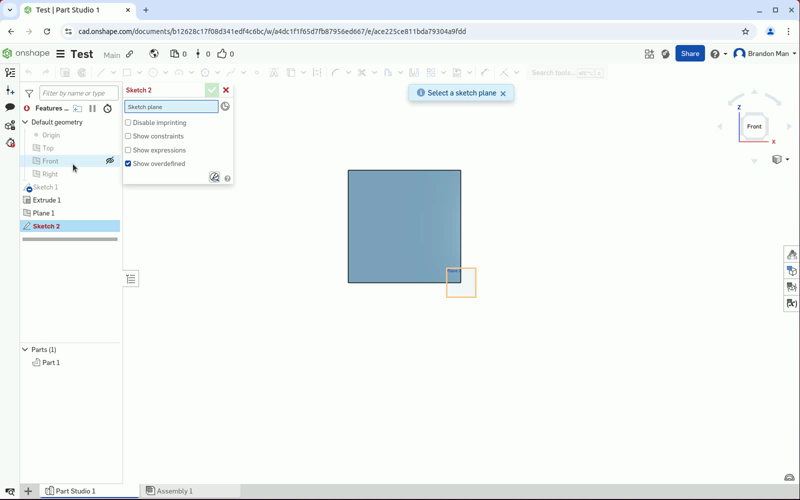
mouse_move(73, 215)
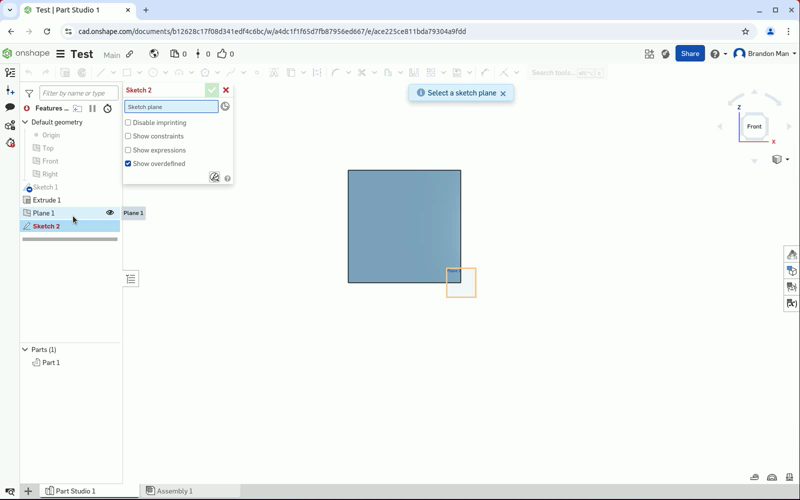
click(73, 215)
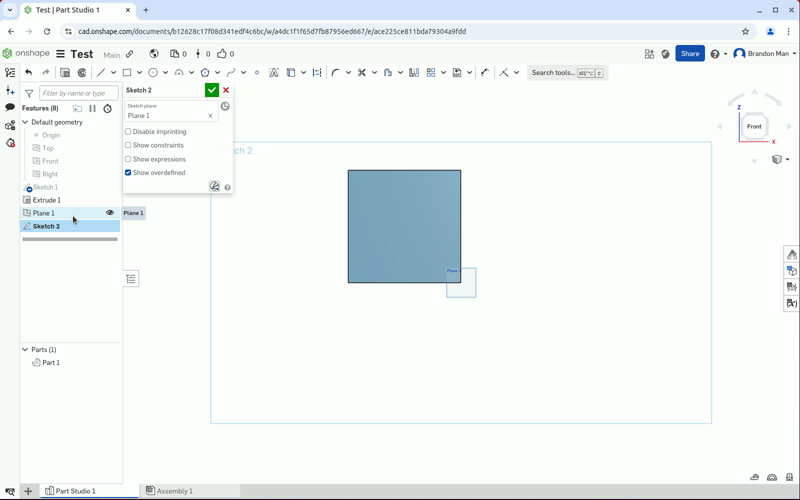
mouse_move(73, 352)
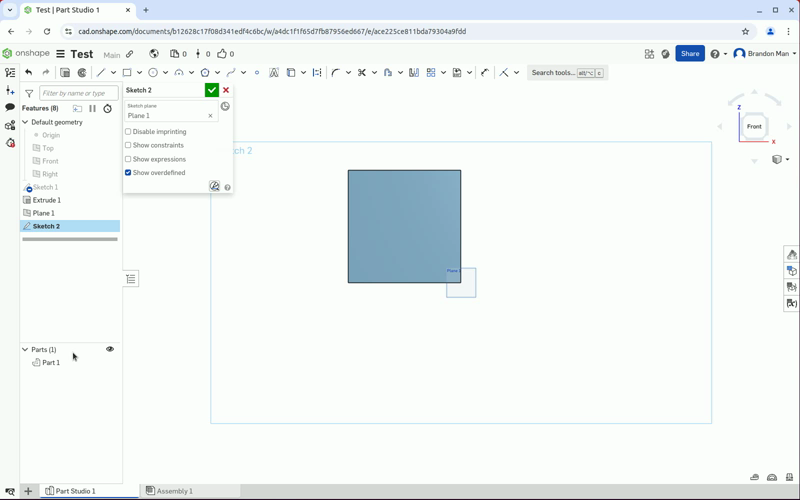
key(y)
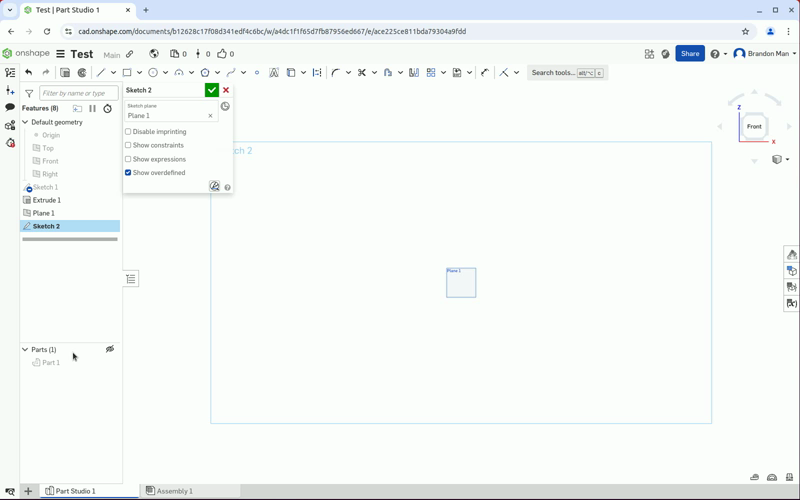
key(l)
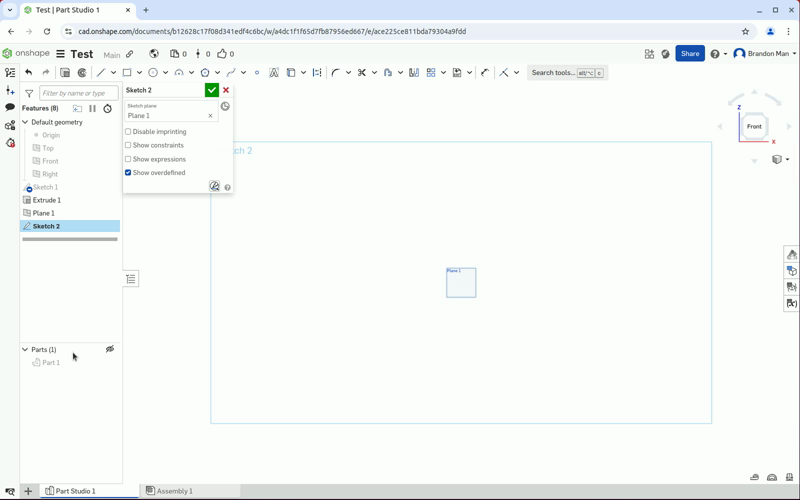
key_down(shift)
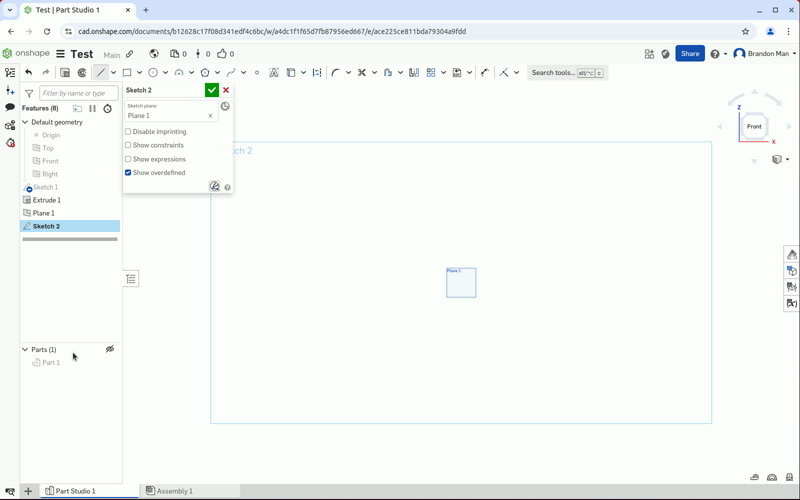
mouse_move(350, 225)
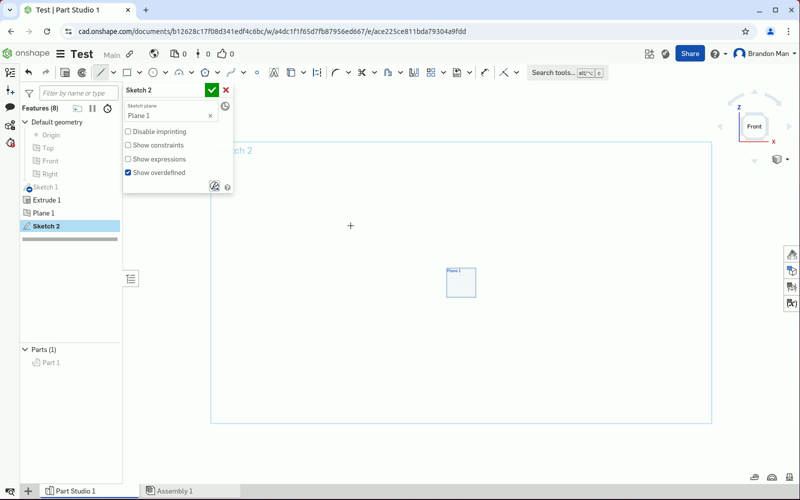
click(350, 225)
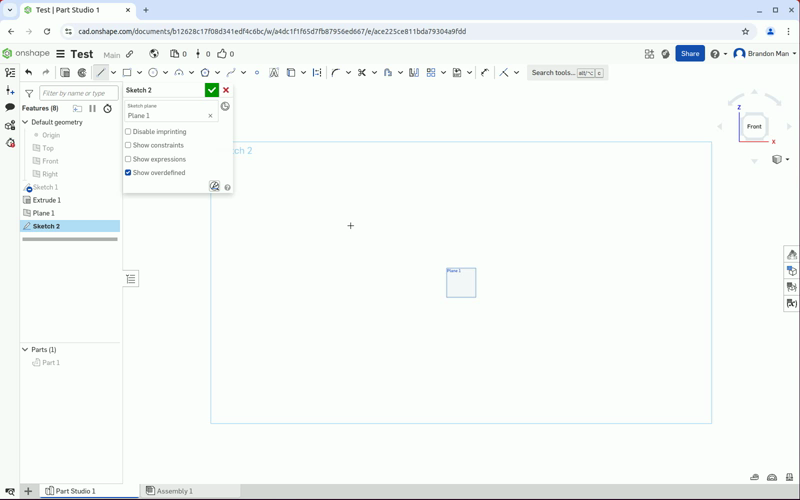
key_up(shift)
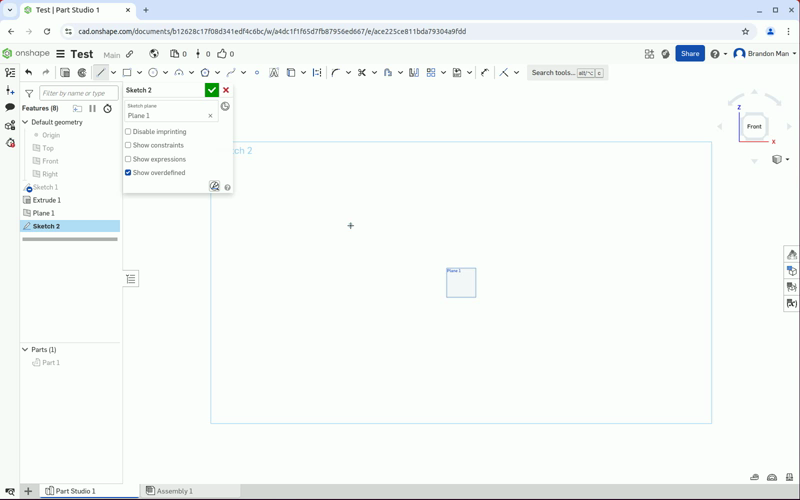
key_down(shift)
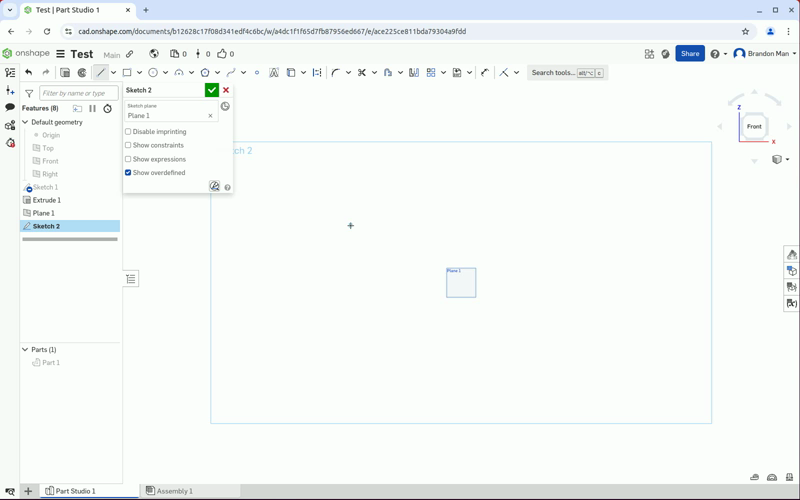
mouse_move(380, 225)
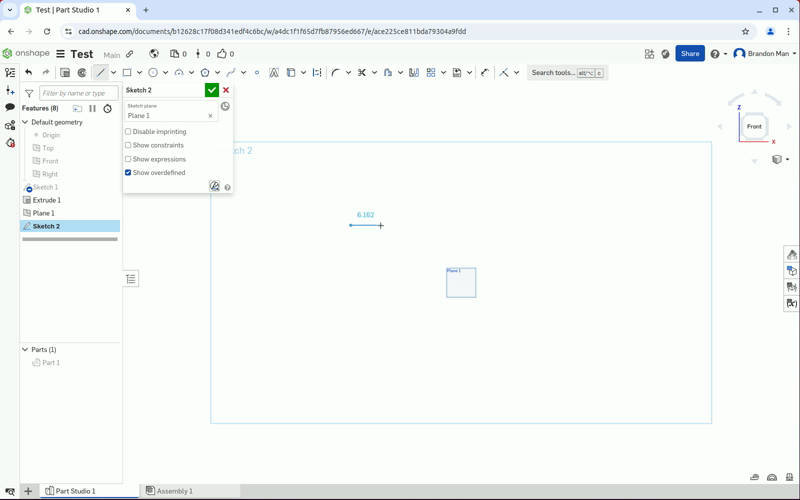
mouse_move(404, 225)
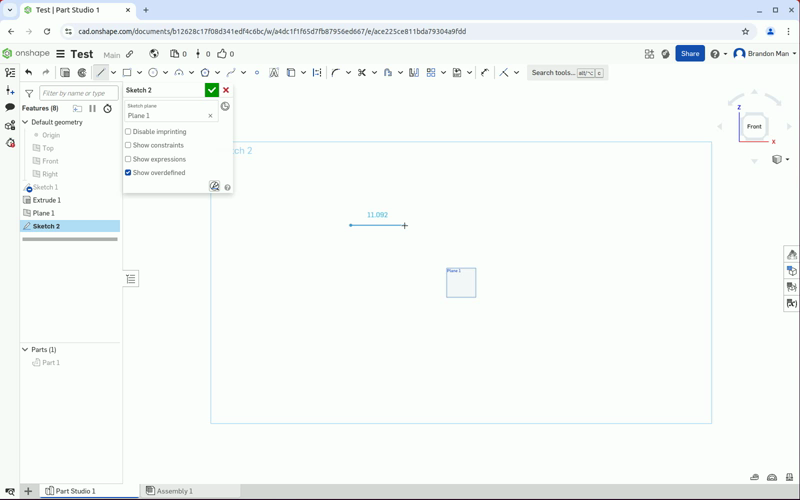
click(404, 225)
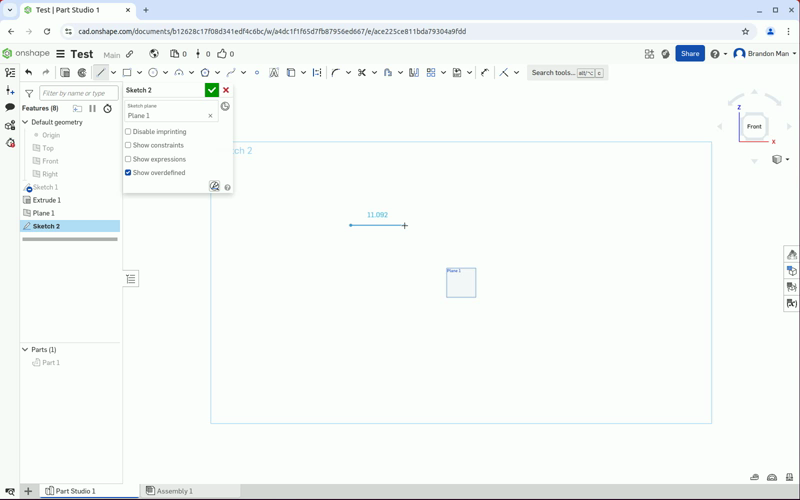
key_up(shift)
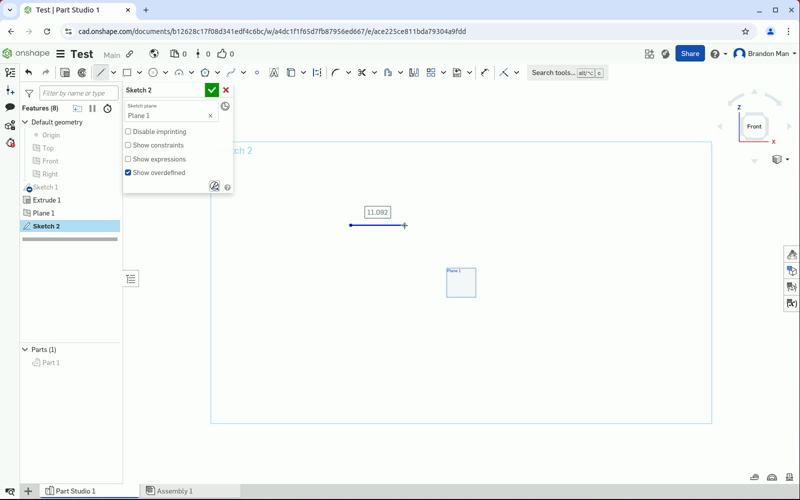
key_down(shift)
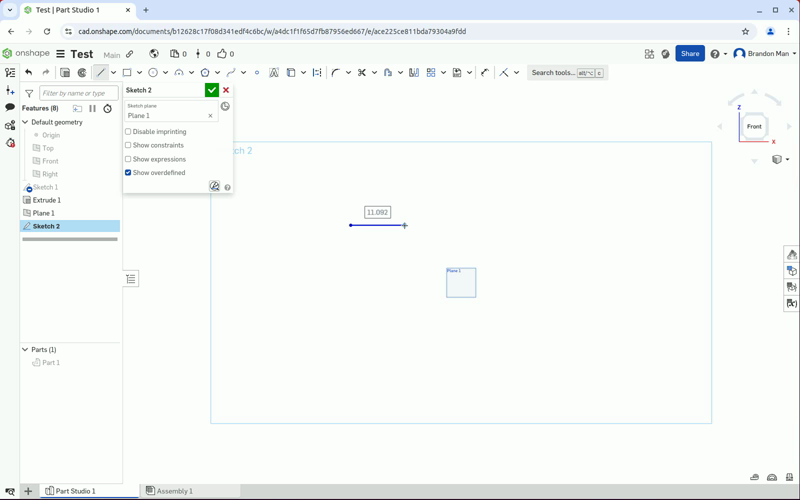
mouse_move(434, 225)
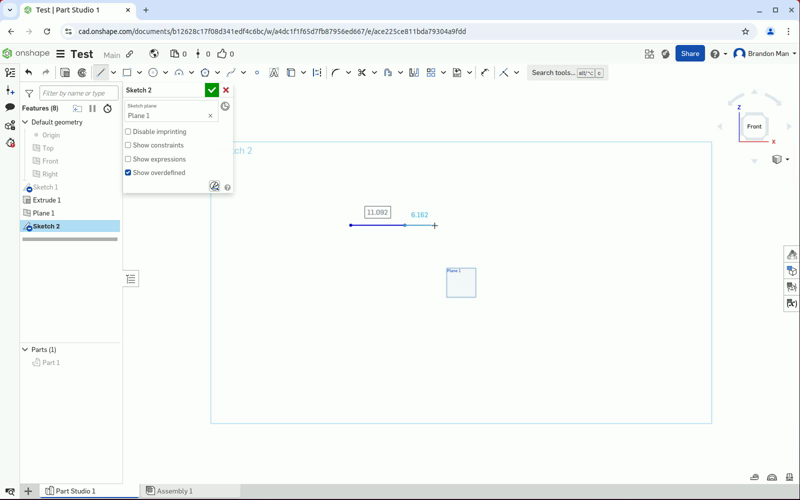
mouse_move(459, 225)
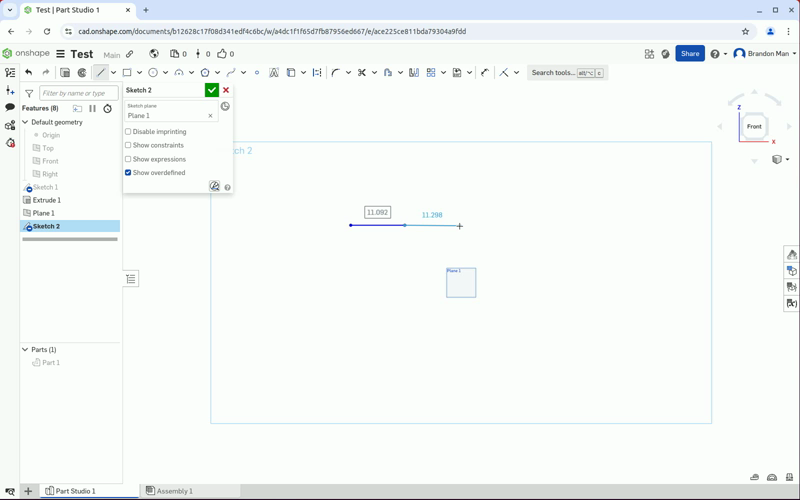
click(459, 225)
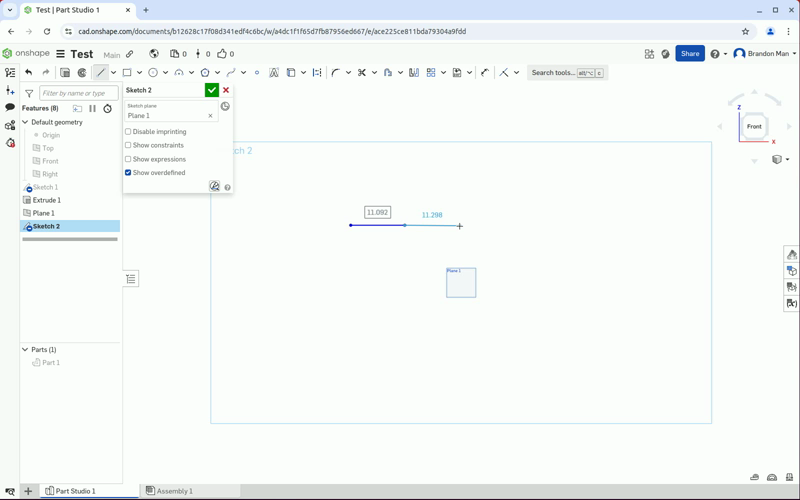
key_up(shift)
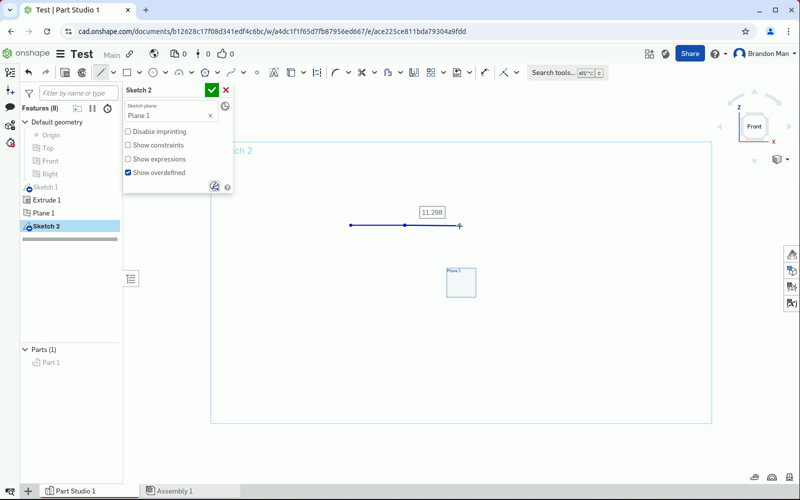
key_down(shift)
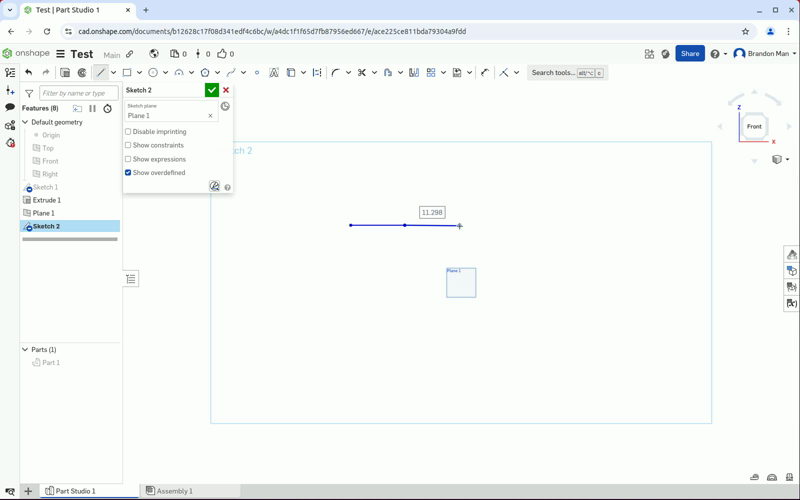
mouse_move(489, 225)
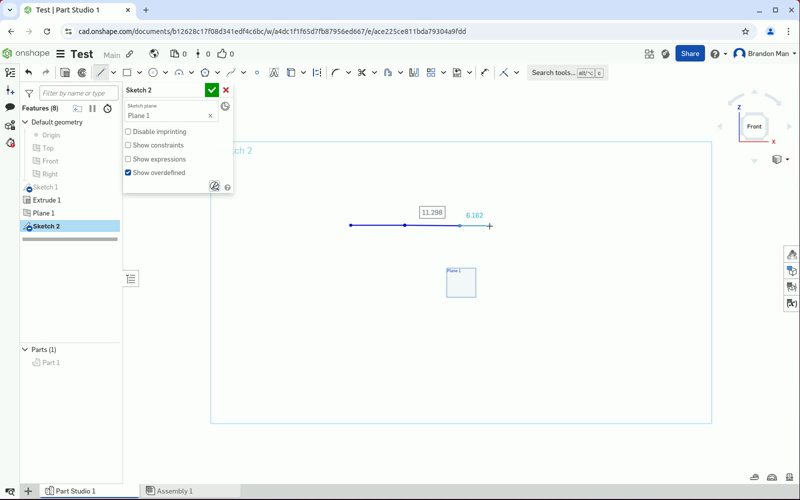
mouse_move(459, 171)
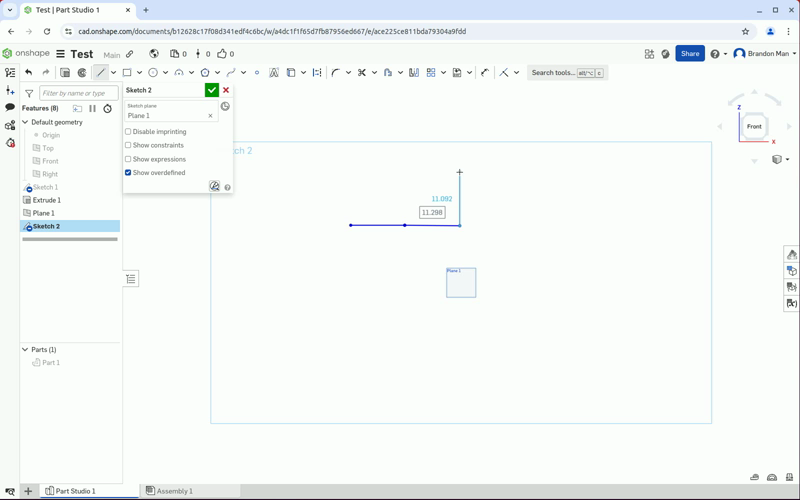
click(459, 171)
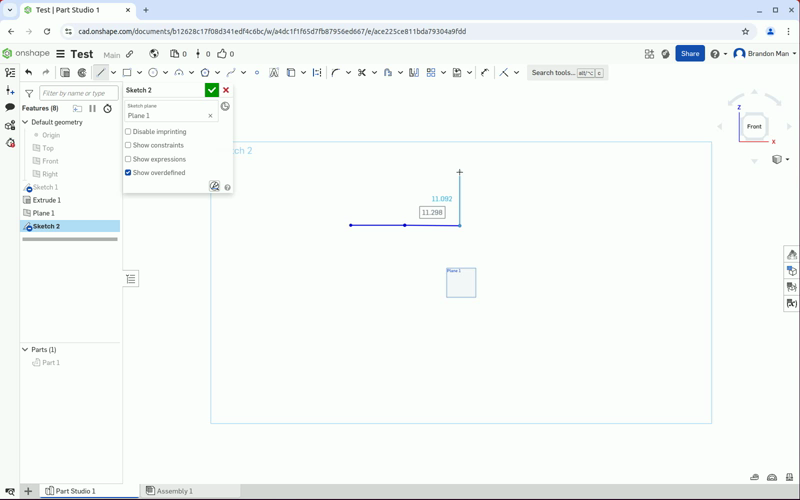
key_up(shift)
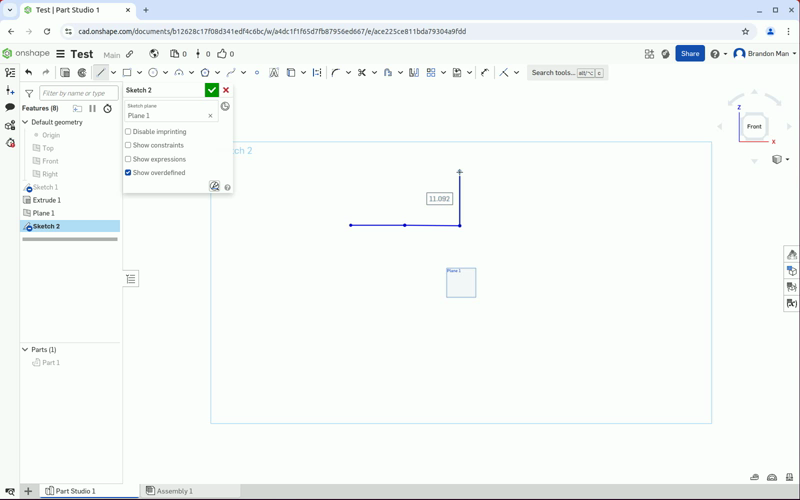
key_down(shift)
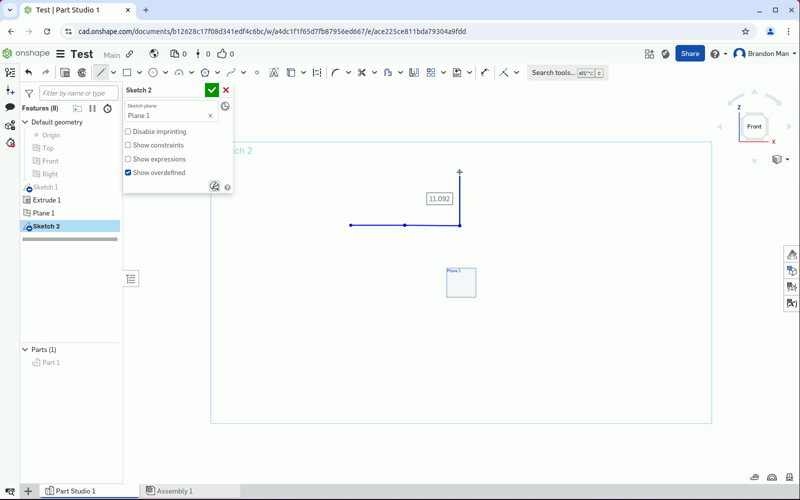
mouse_move(350, 171)
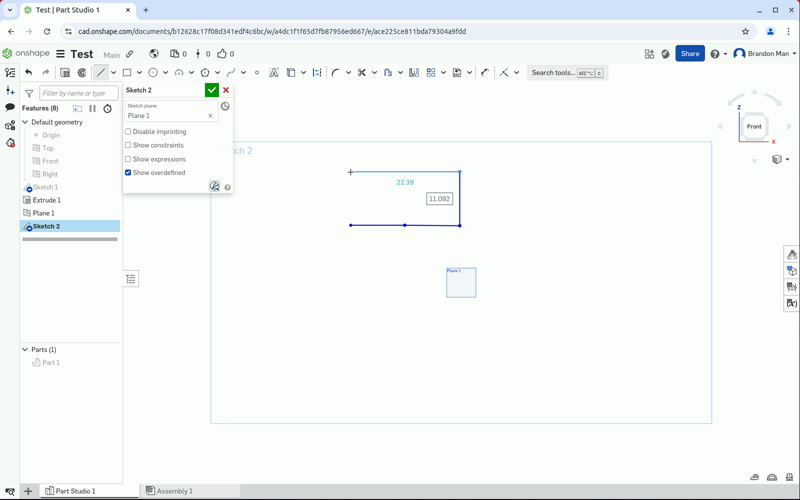
click(350, 171)
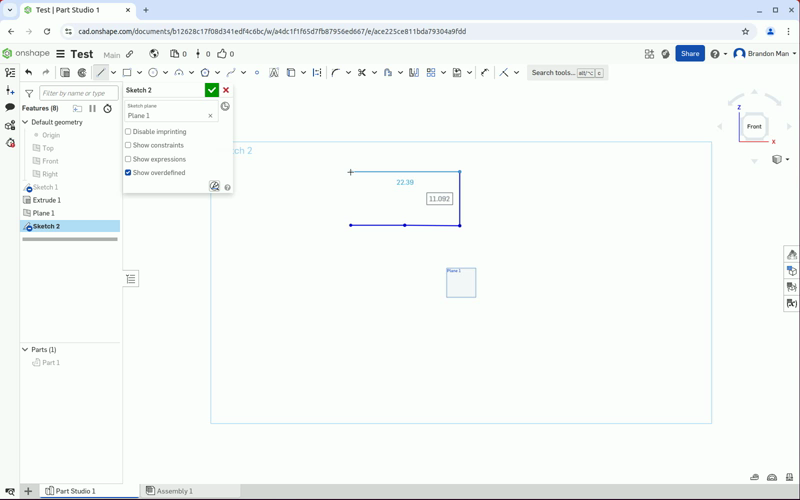
key_up(shift)
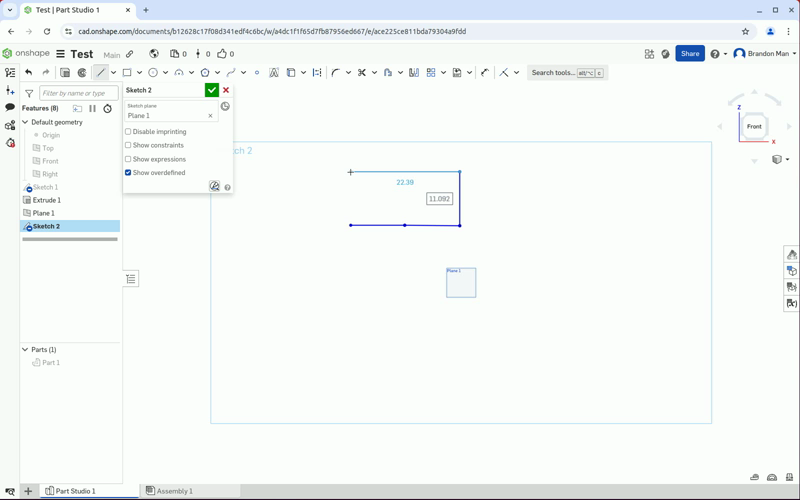
mouse_move(380, 171)
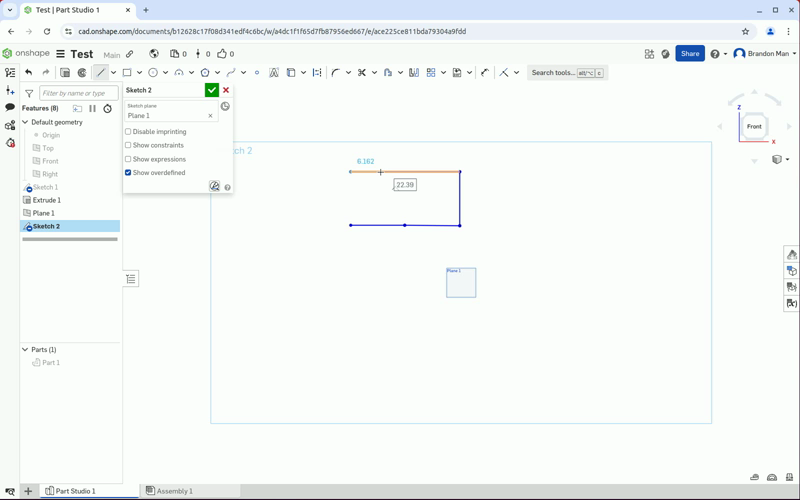
key_down(shift)
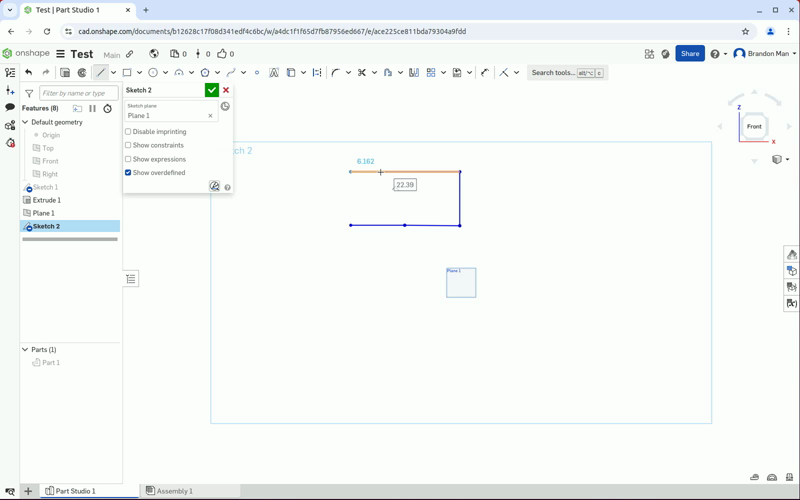
mouse_move(350, 225)
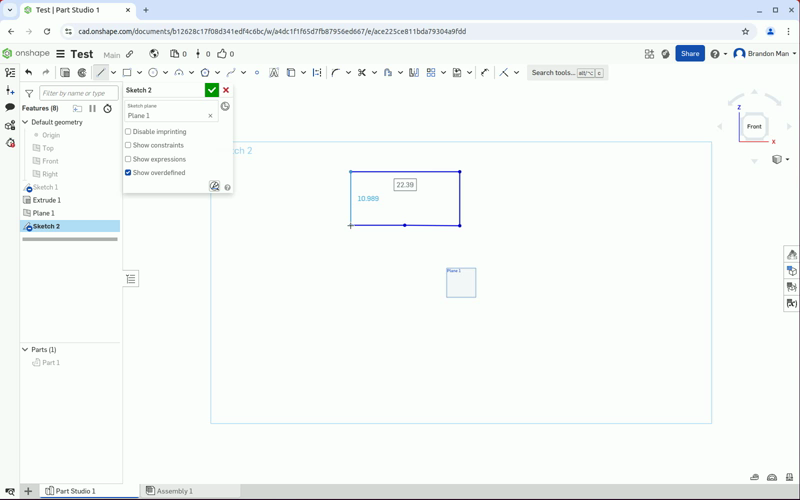
key_up(shift)
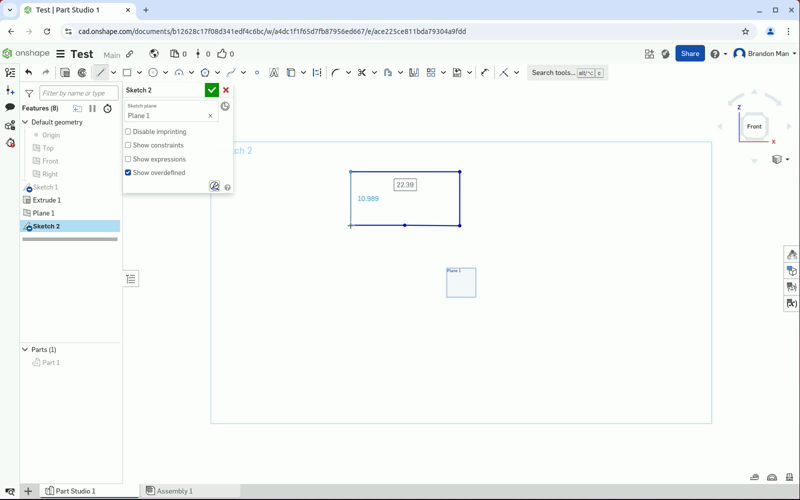
click(350, 225)
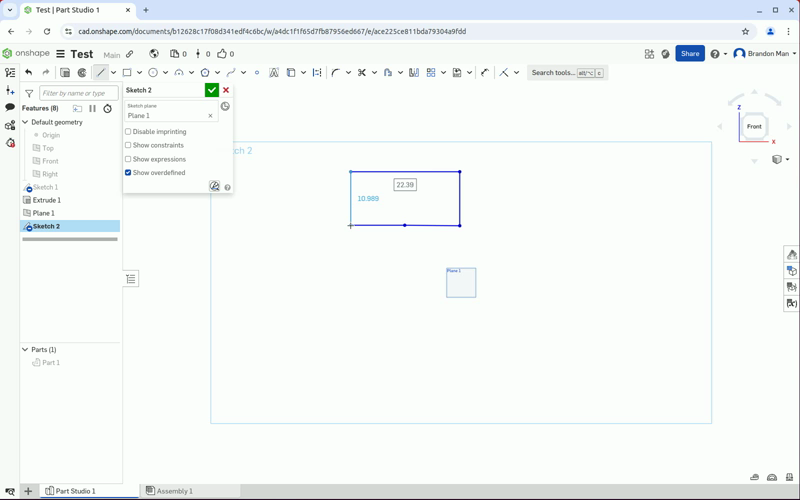
key(esc)
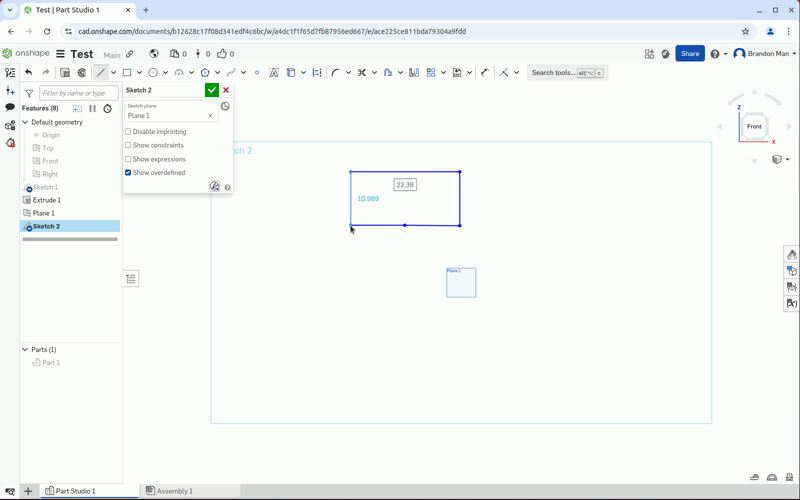
mouse_move(360, 178)
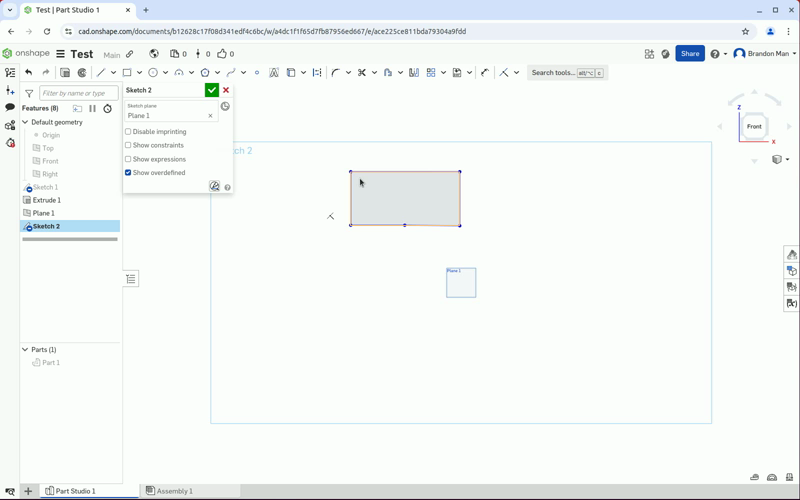
click(360, 178)
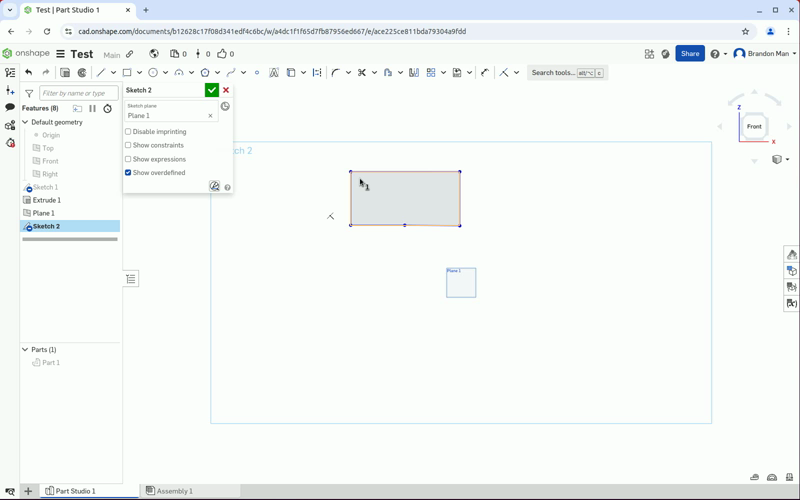
mouse_move(73, 352)
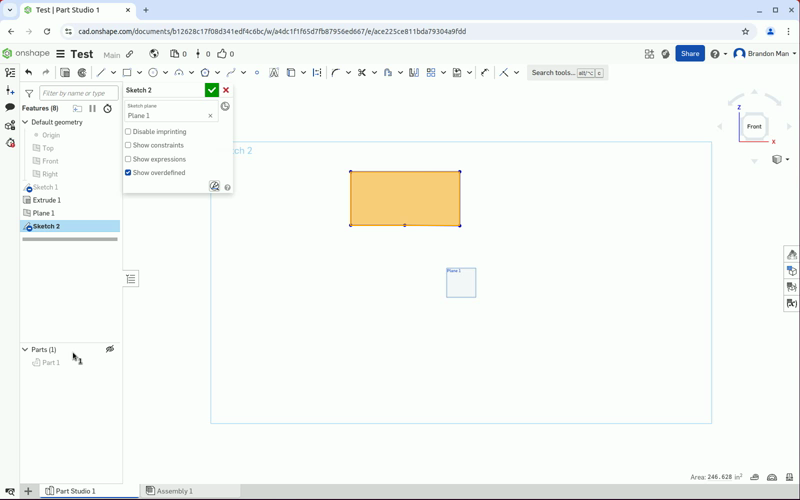
key(shift+y)
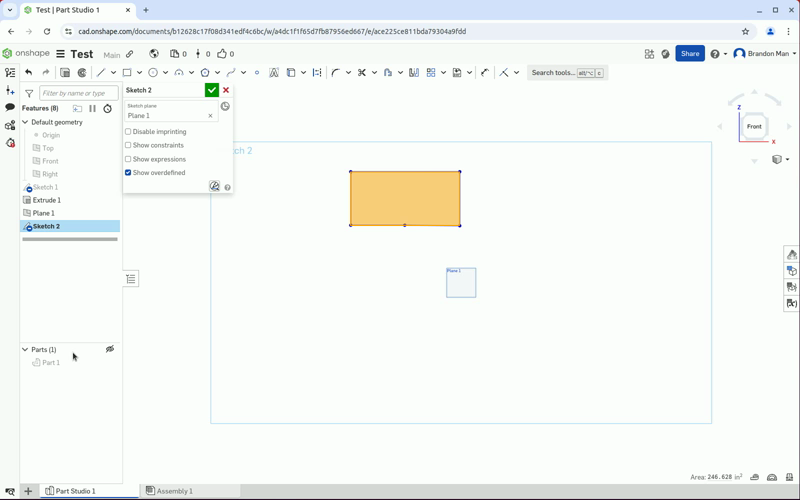
key(shift+e)
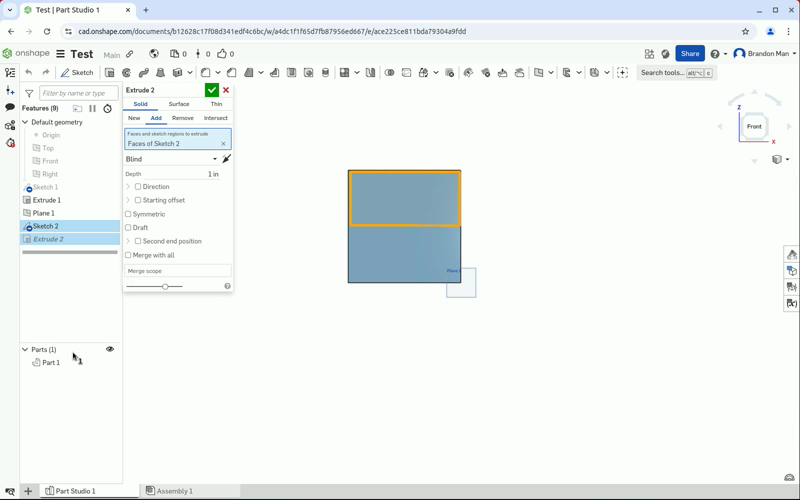
mouse_move(143, 106)
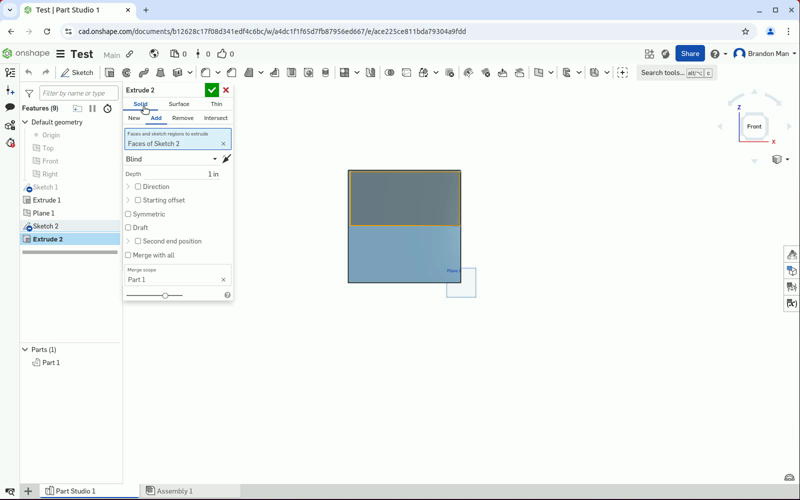
click(143, 106)
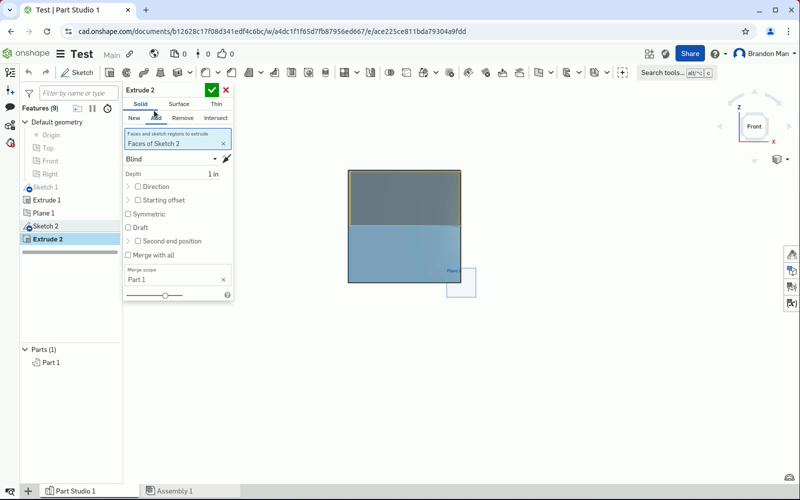
mouse_move(186, 120)
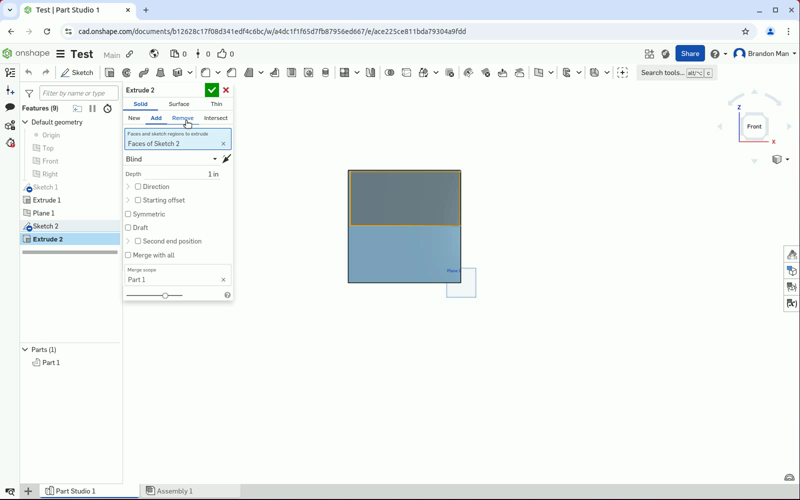
click(186, 120)
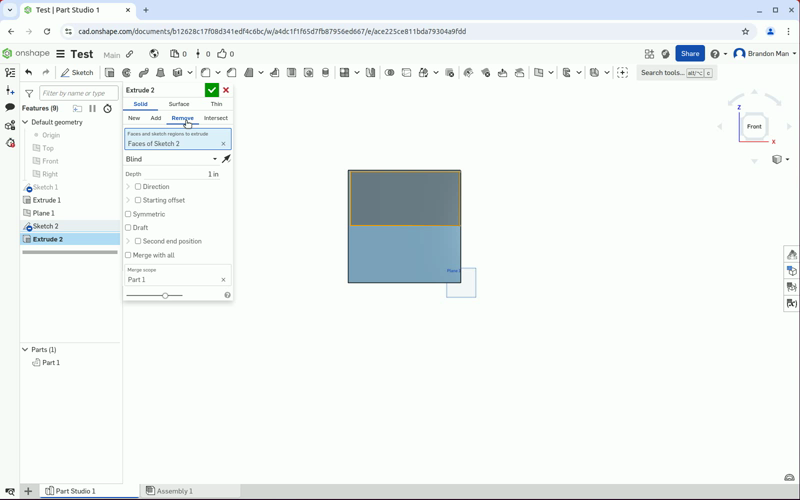
key(tab, 4)
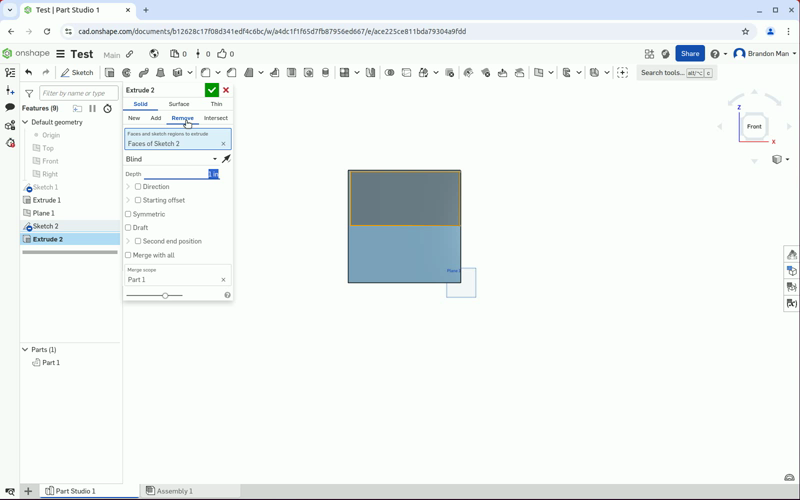
text(3.851)
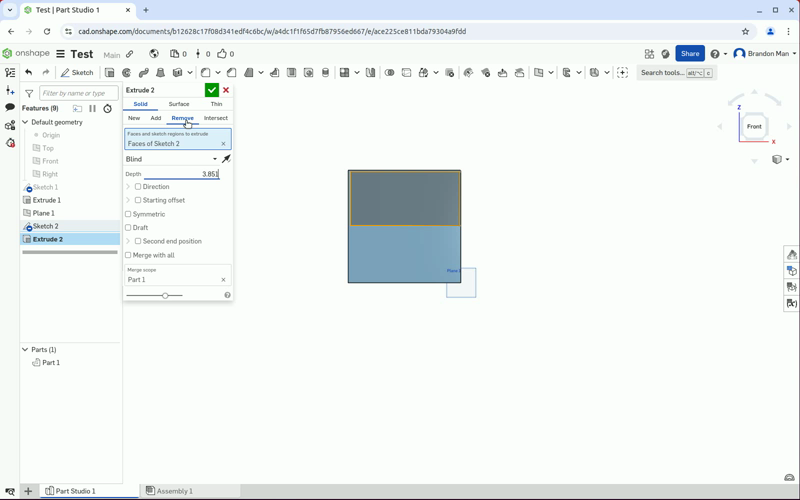
key(tab, 6)
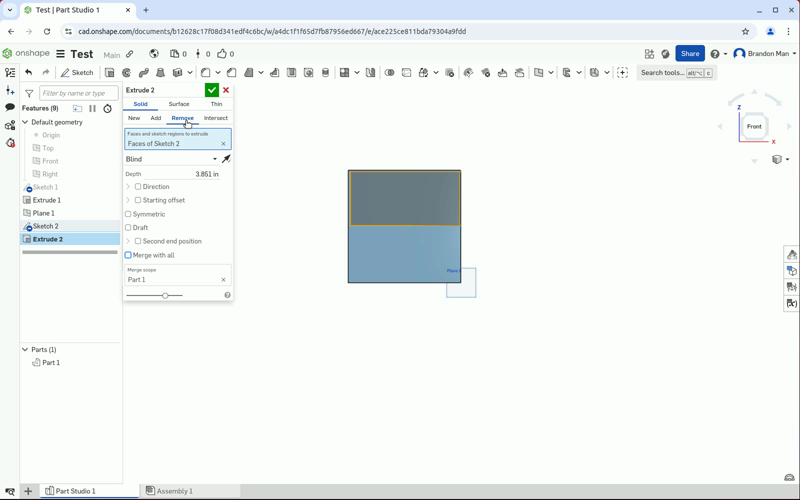
key(space)
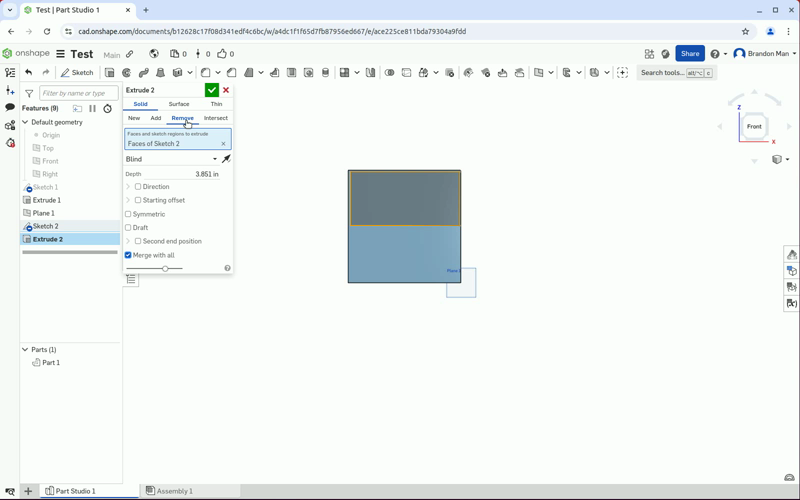
key(enter)
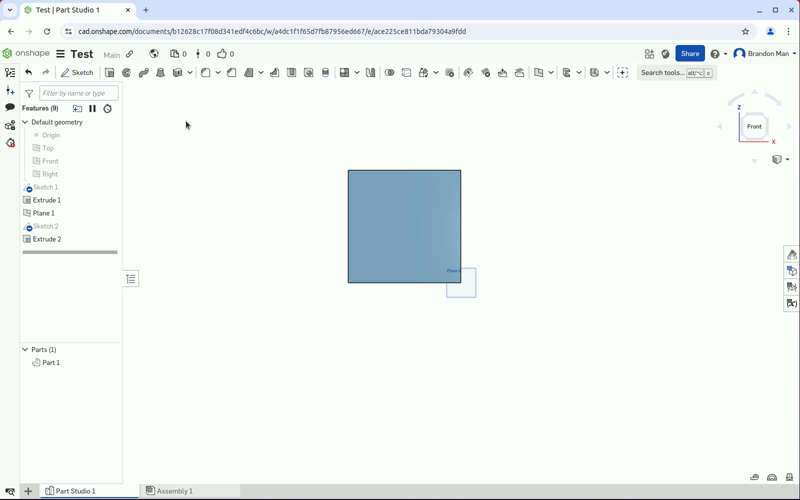
key(shift+h)
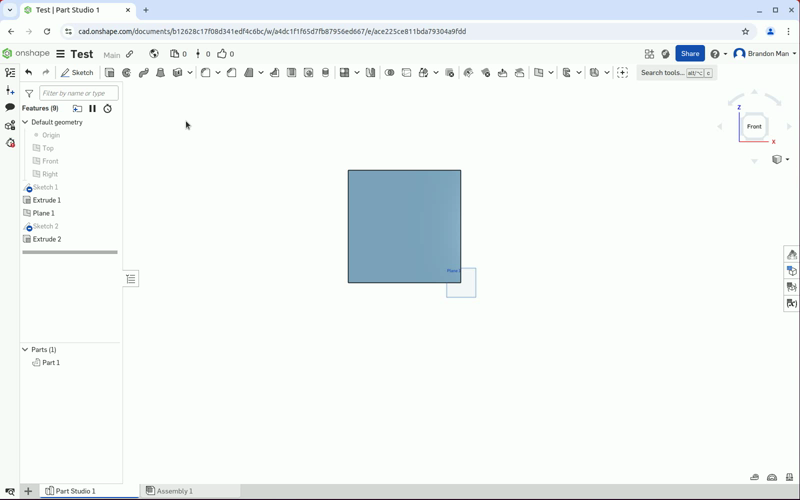
key(shift+h)
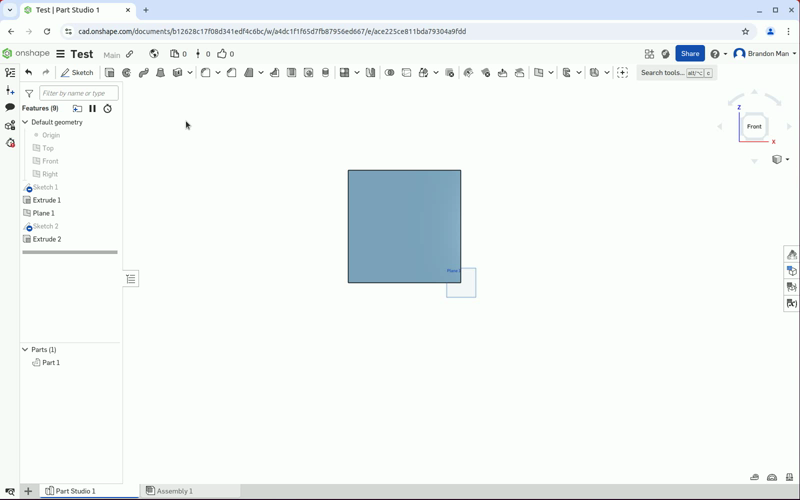
mouse_move(73, 189)
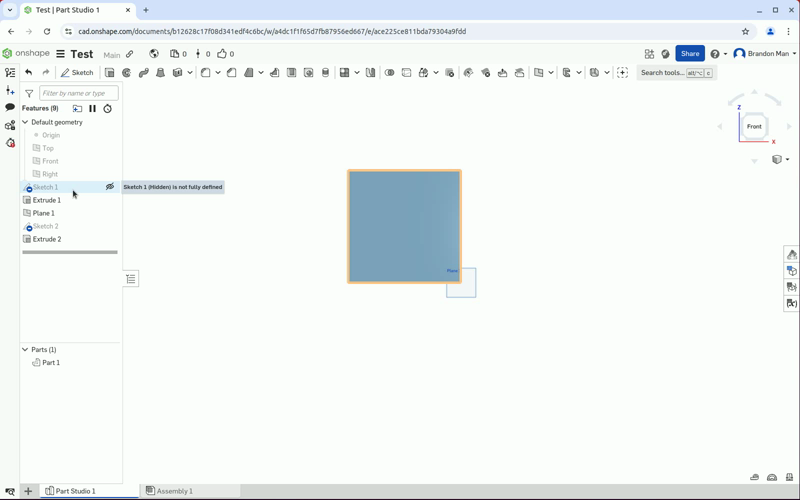
click(73, 189)
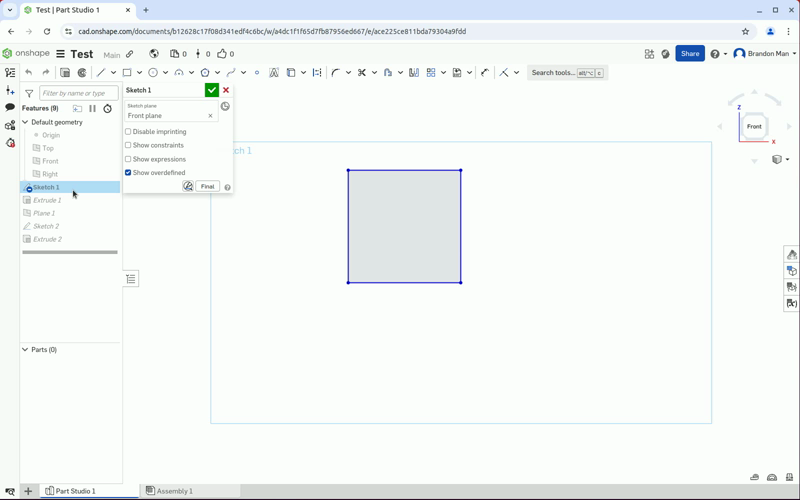
mouse_move(229, 92)
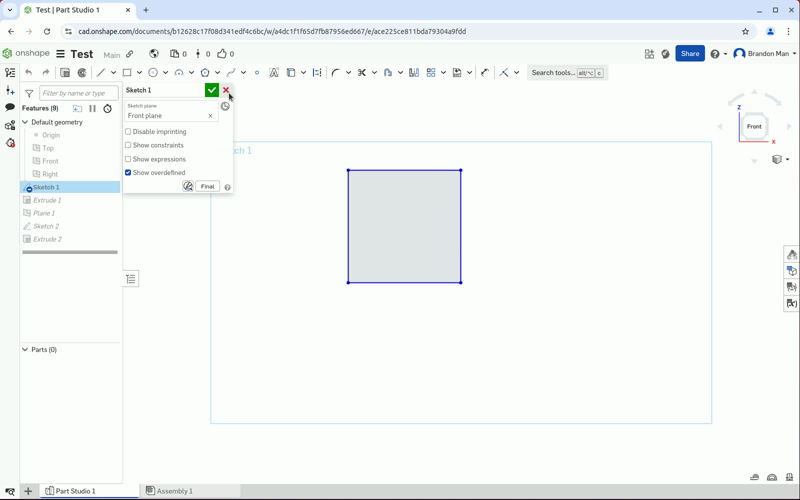
click(229, 92)
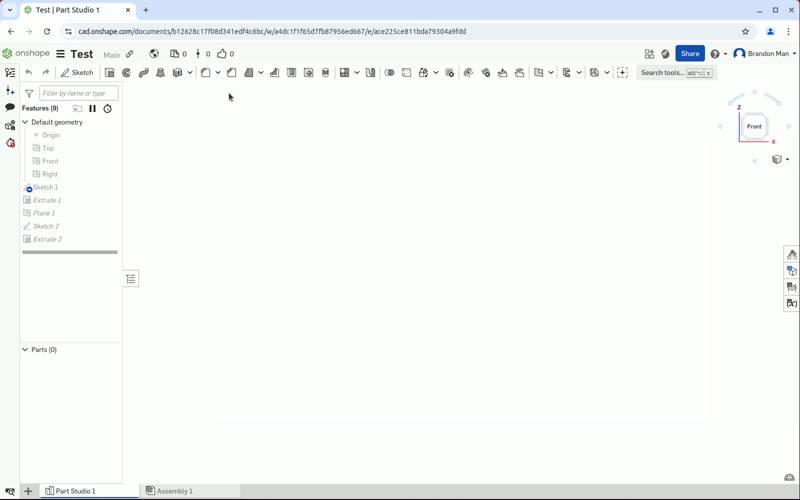
key(shift+s)
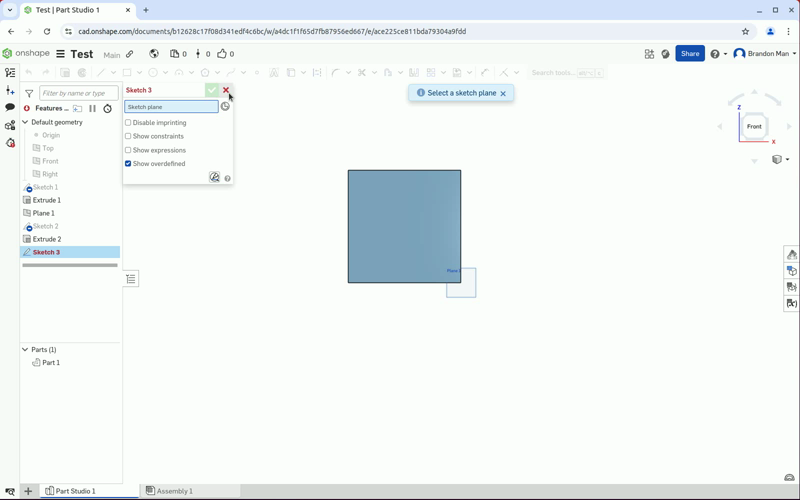
mouse_move(73, 215)
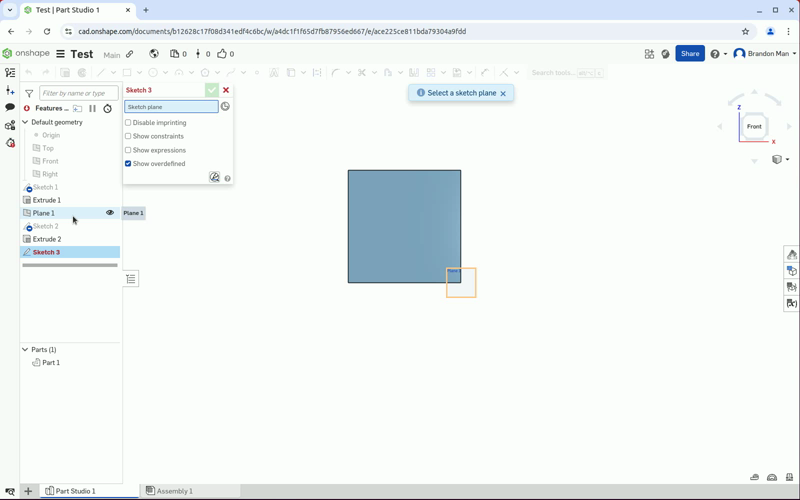
click(73, 215)
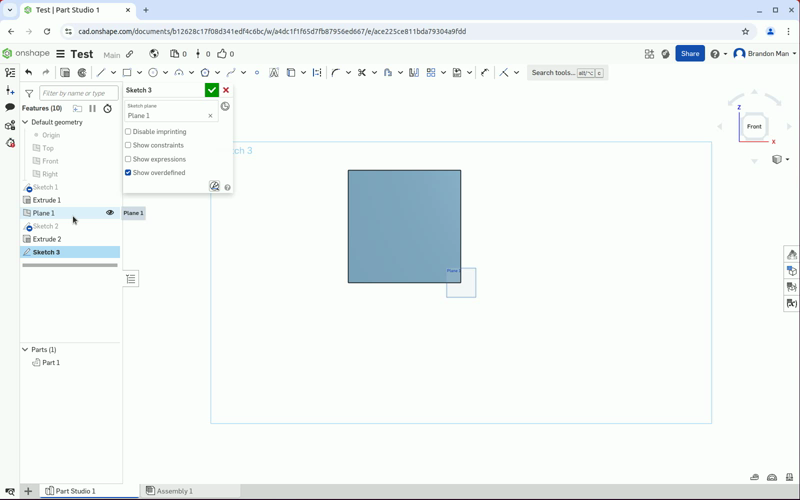
mouse_move(73, 352)
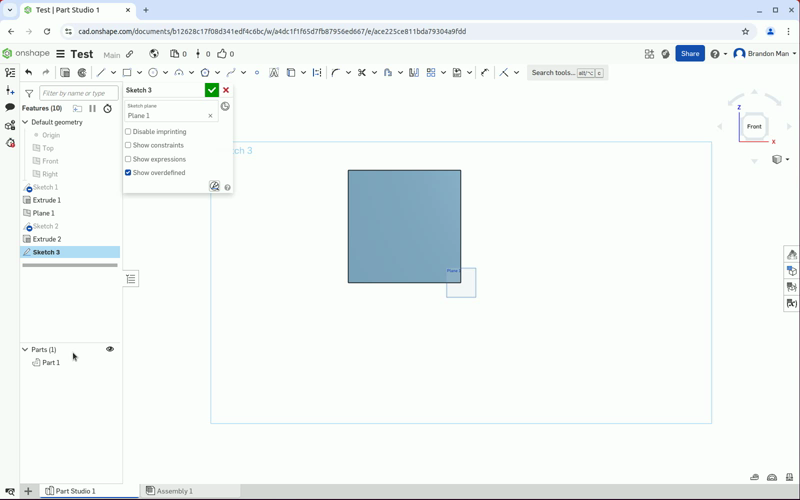
key(y)
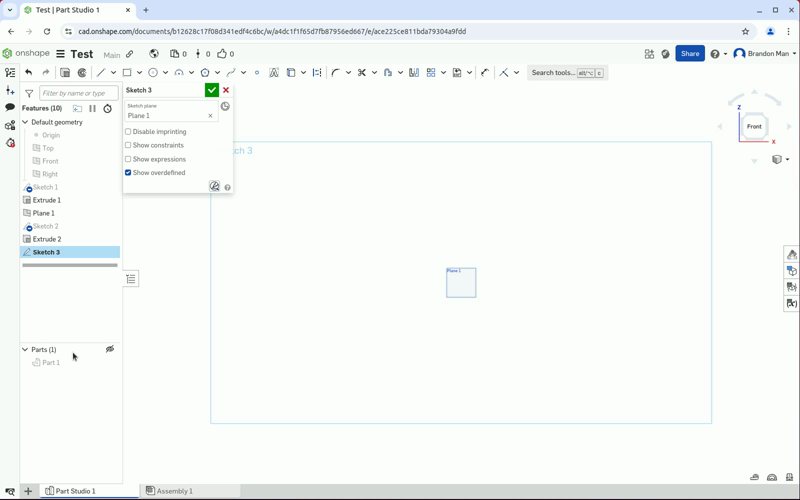
key(l)
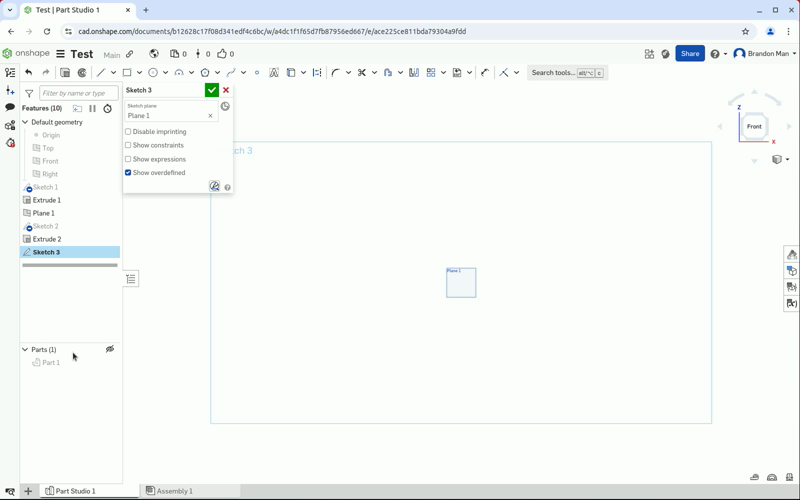
key_down(shift)
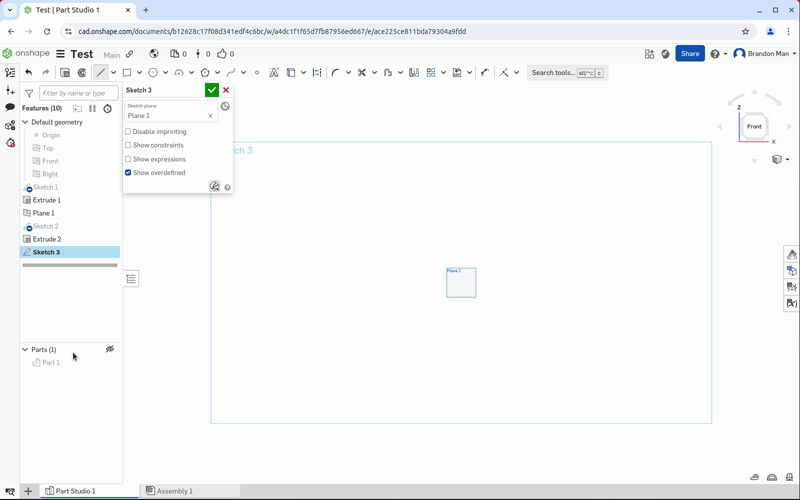
mouse_move(350, 280)
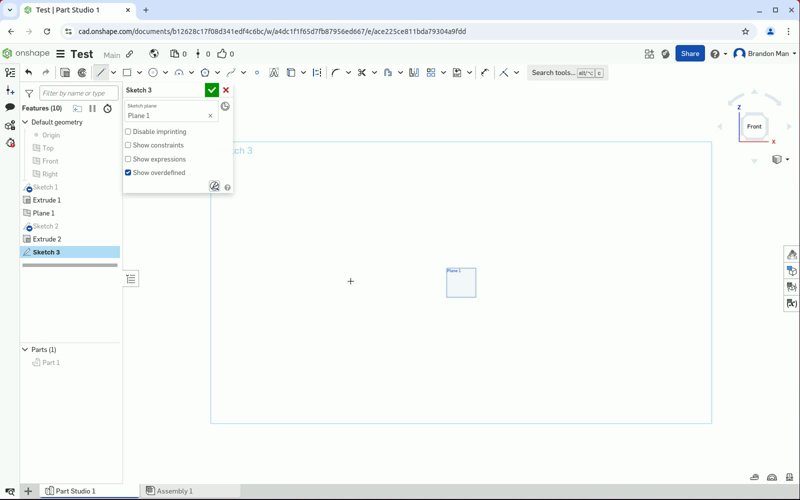
click(350, 280)
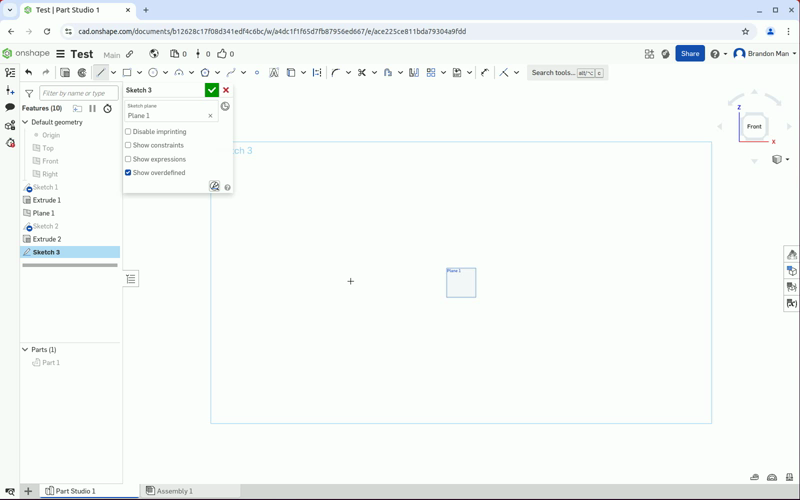
key_up(shift)
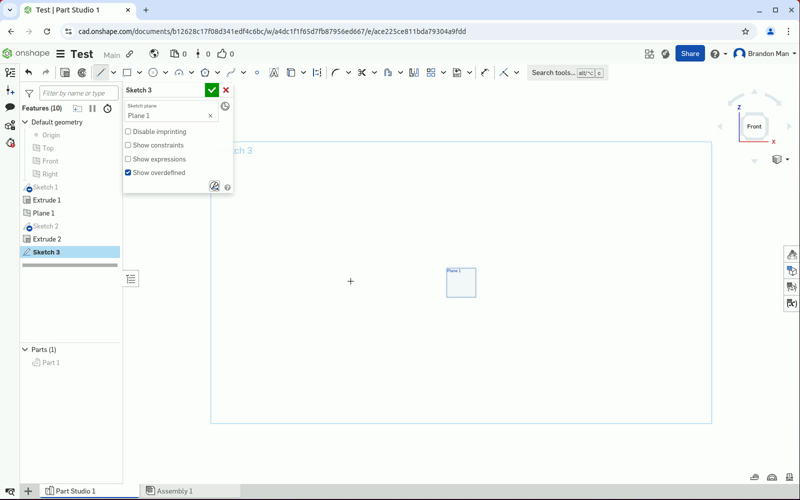
key_down(shift)
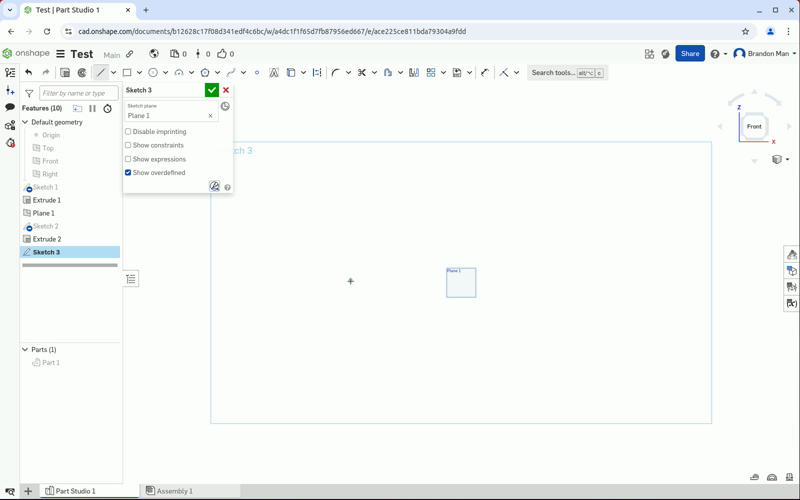
mouse_move(459, 280)
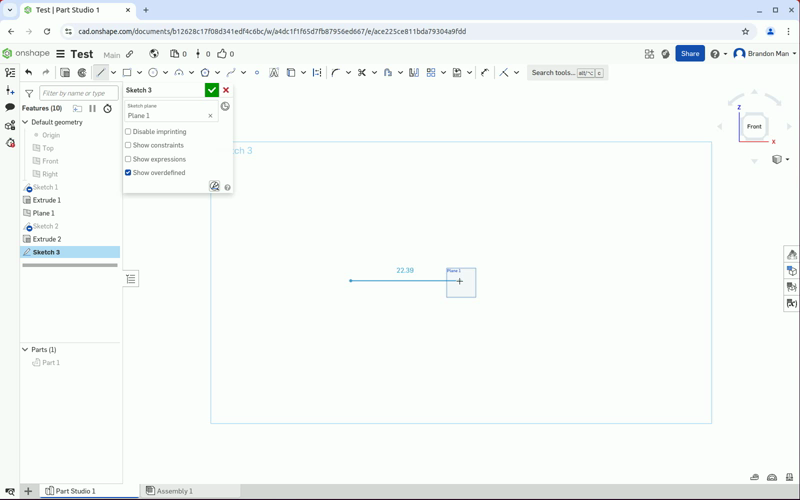
click(459, 280)
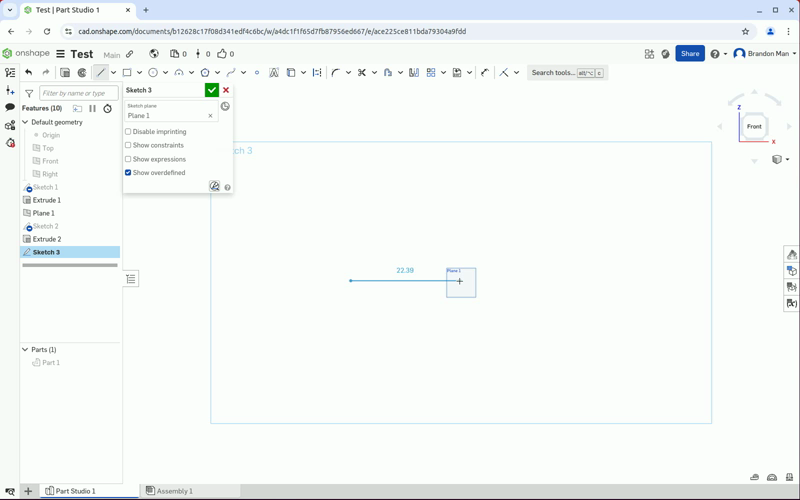
key_up(shift)
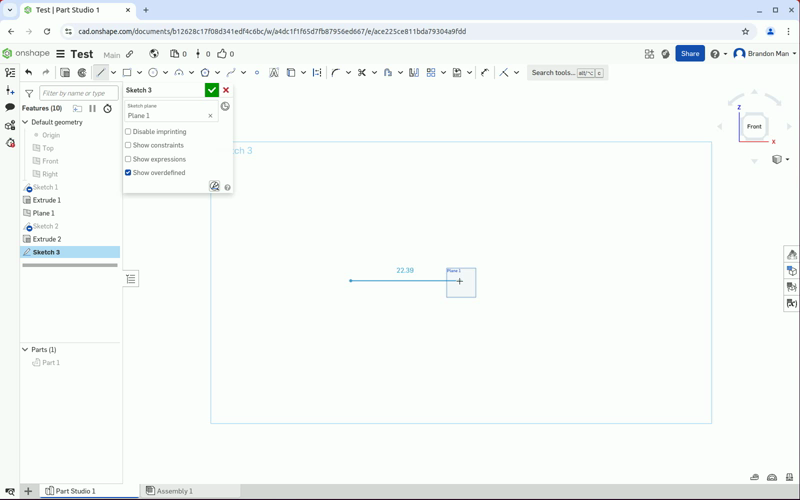
key_down(shift)
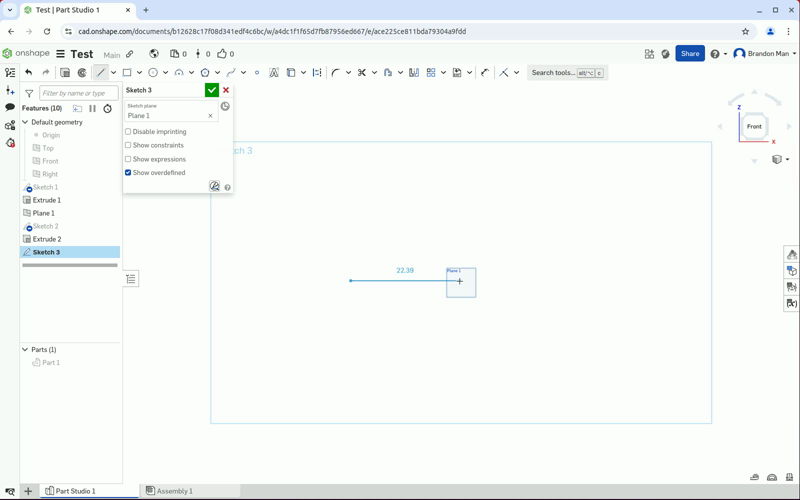
mouse_move(489, 280)
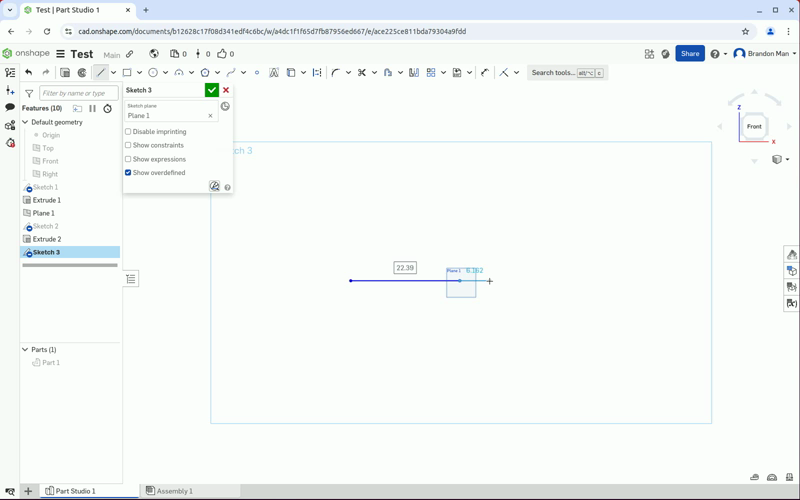
mouse_move(459, 226)
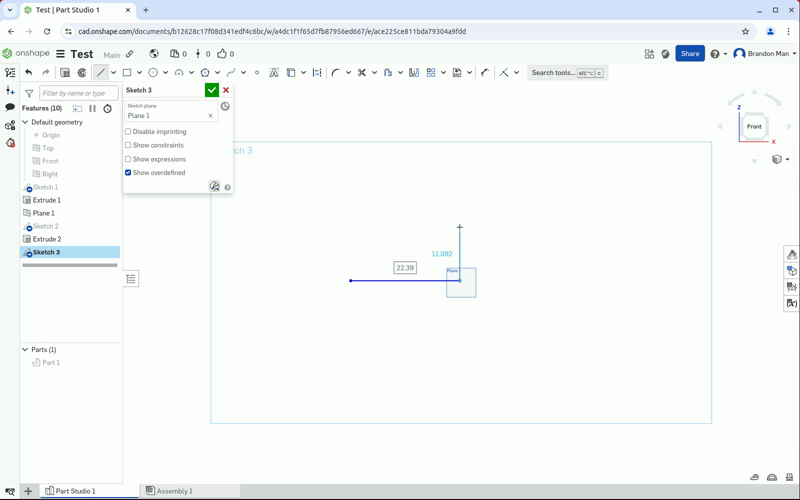
click(459, 226)
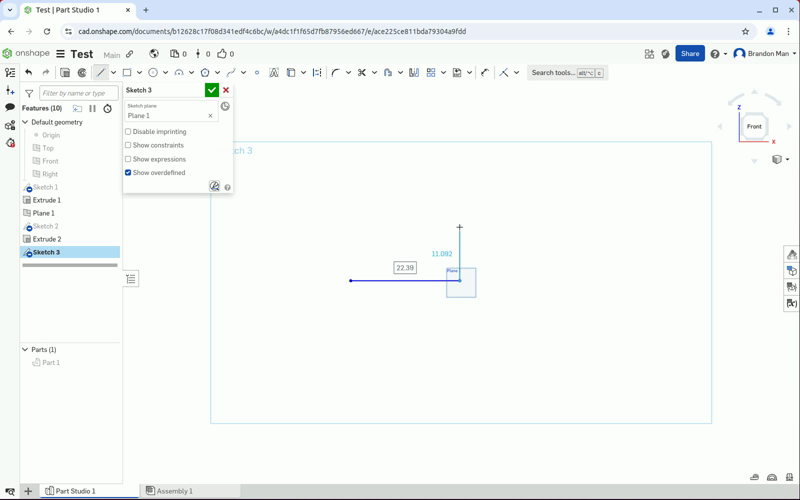
key_up(shift)
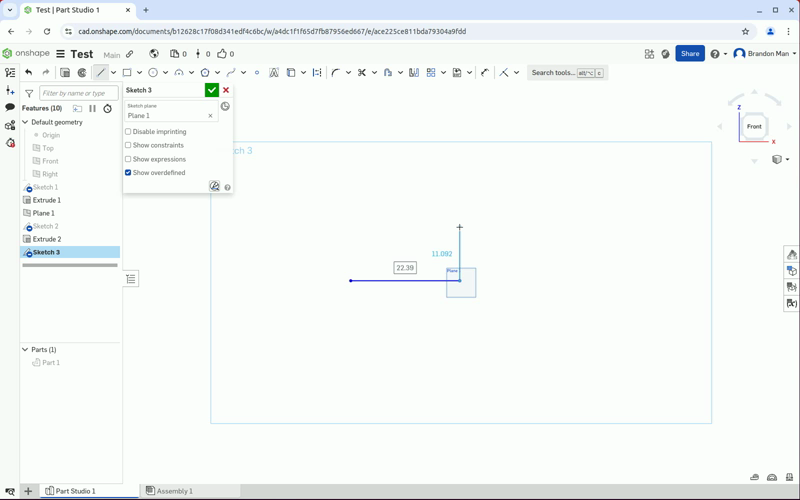
key_down(shift)
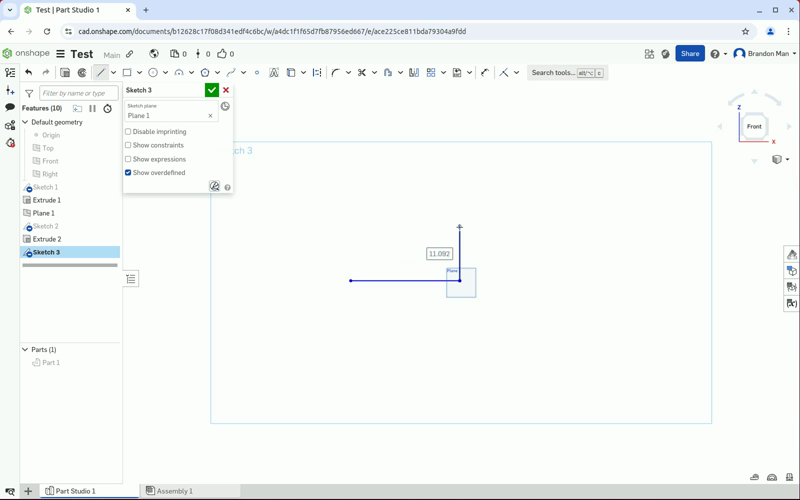
mouse_move(489, 226)
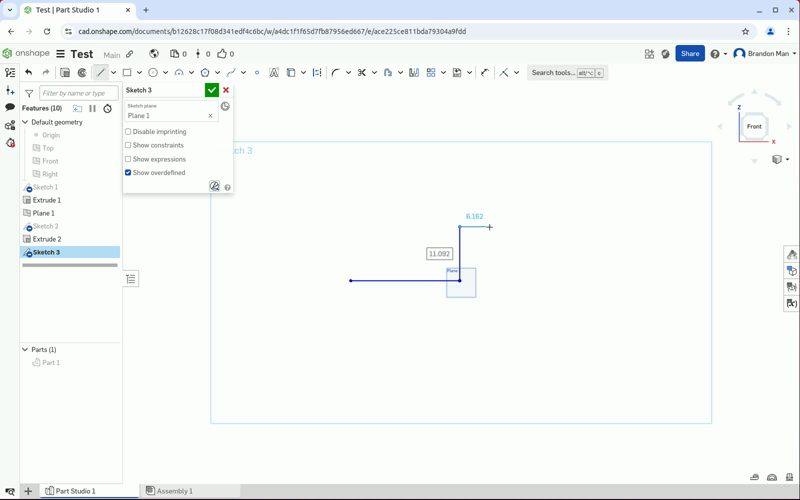
mouse_move(404, 226)
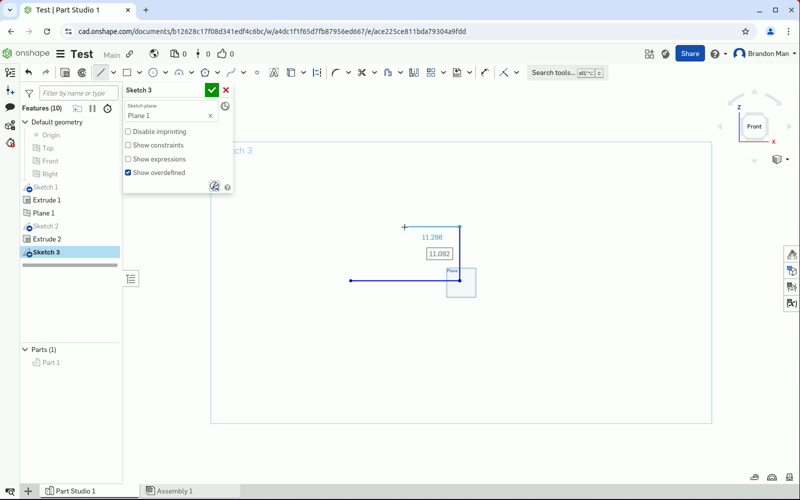
click(404, 226)
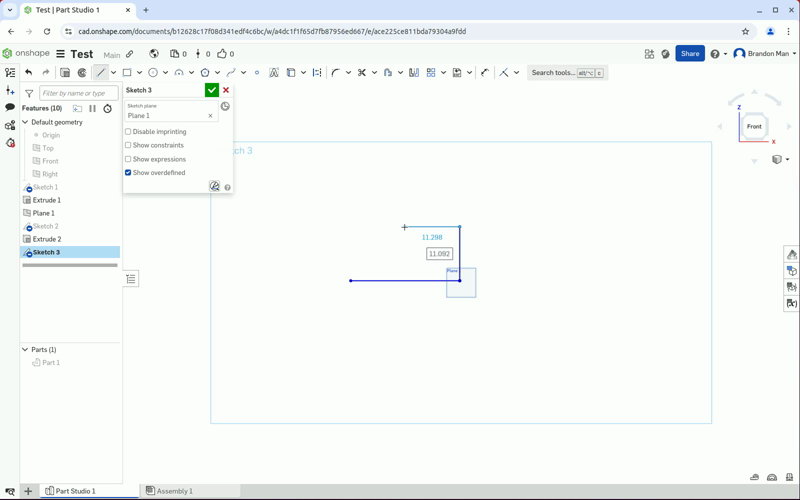
key_up(shift)
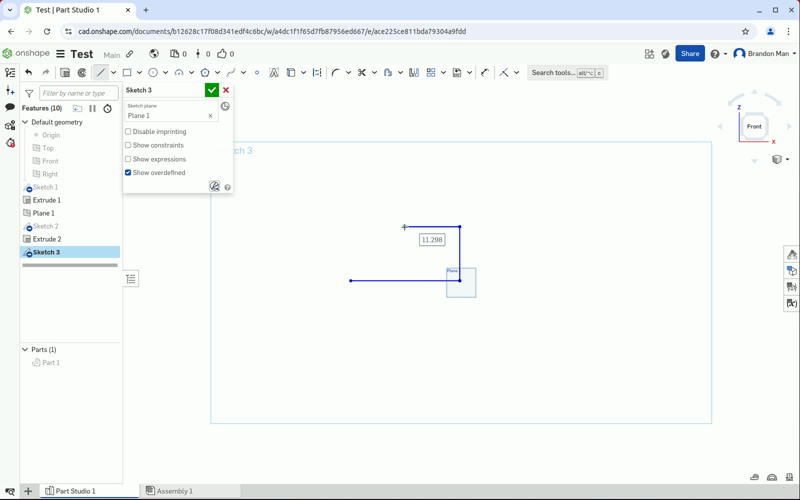
key_down(shift)
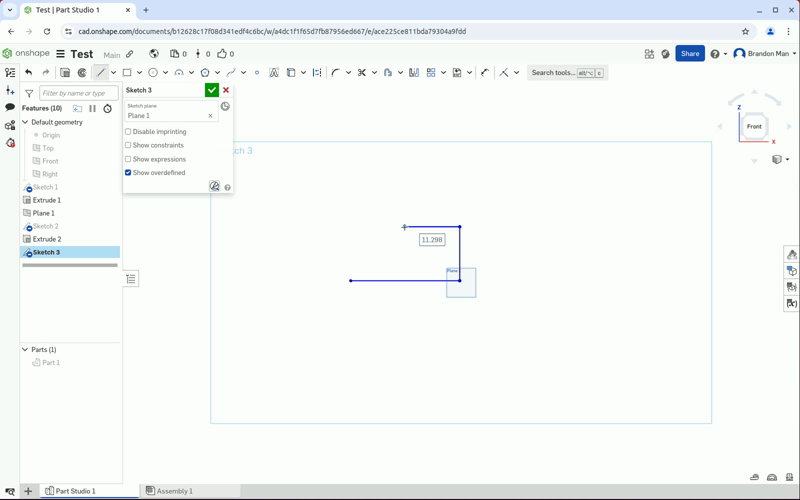
mouse_move(434, 226)
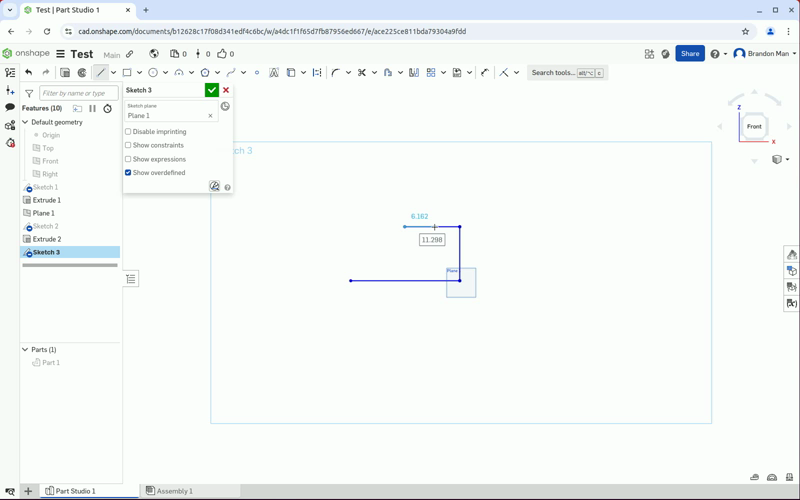
mouse_move(350, 226)
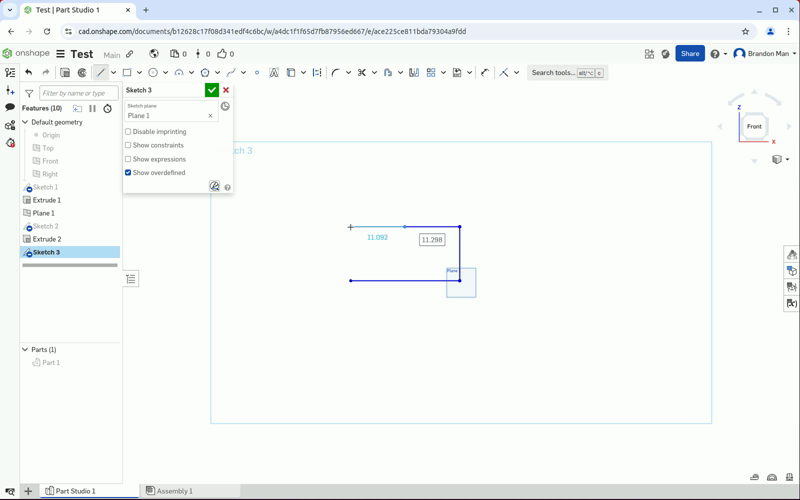
click(350, 226)
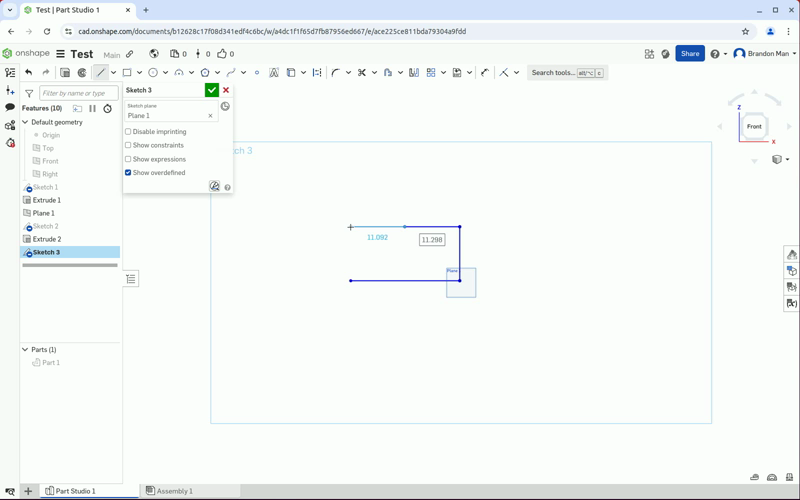
key_up(shift)
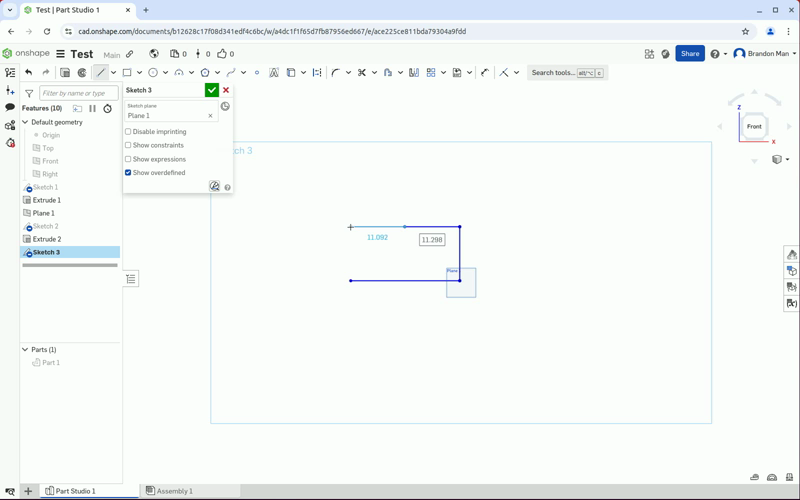
mouse_move(380, 226)
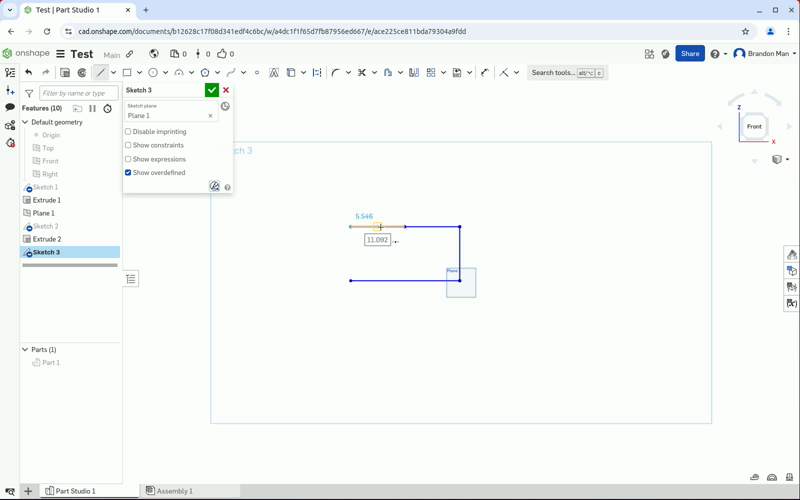
key_down(shift)
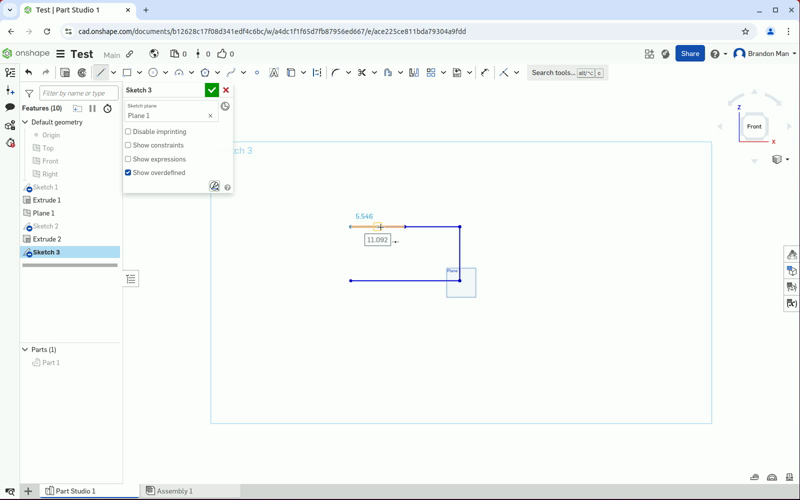
mouse_move(350, 280)
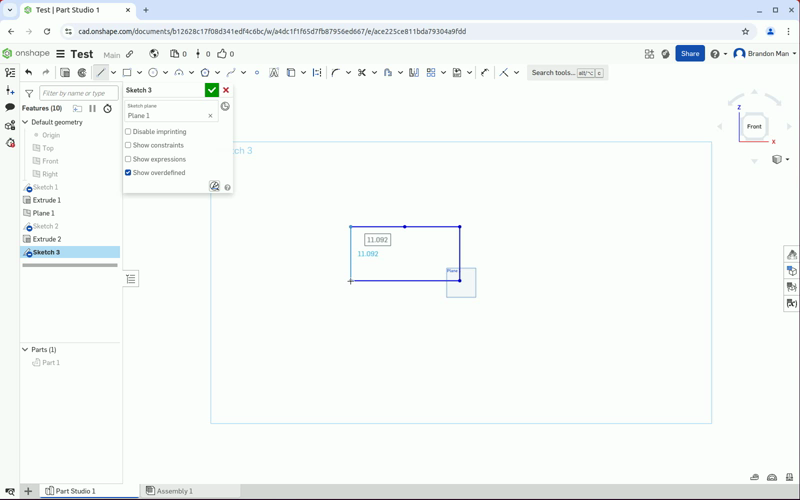
key_up(shift)
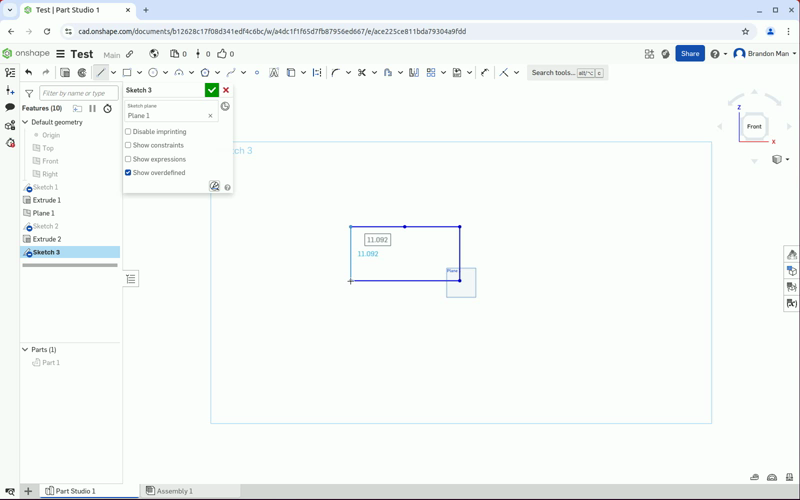
click(350, 280)
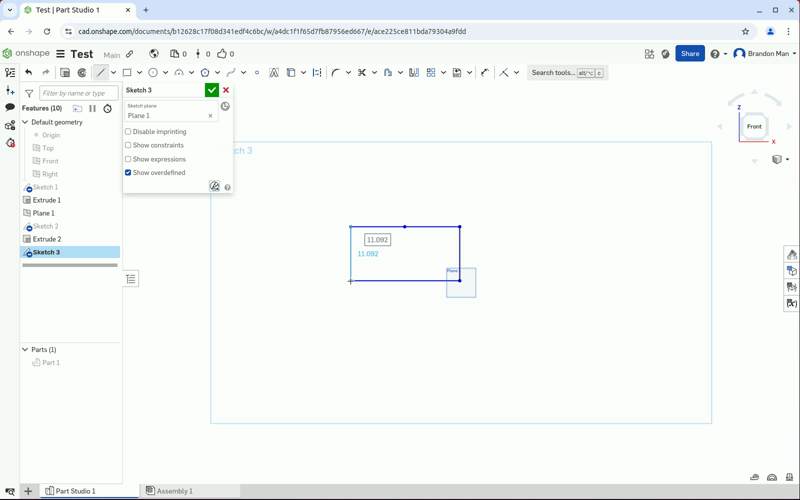
key(esc)
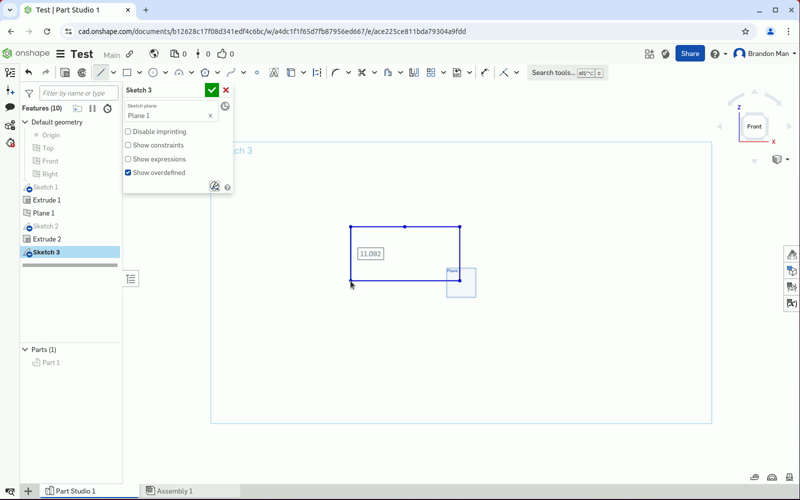
mouse_move(371, 264)
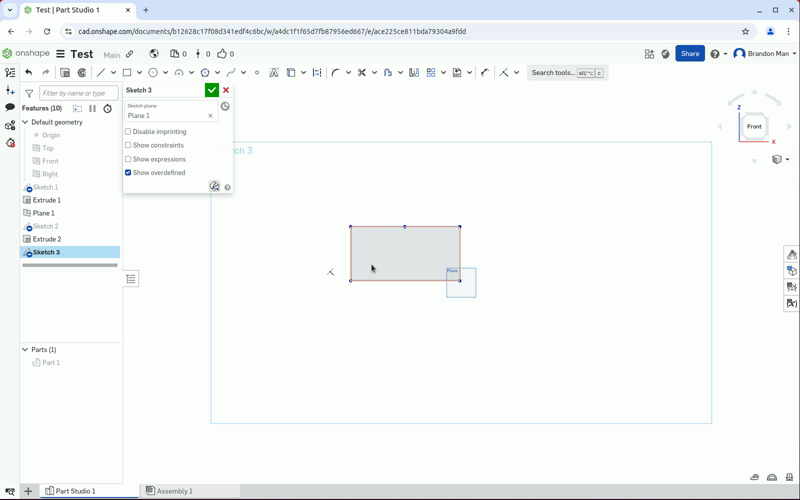
click(371, 264)
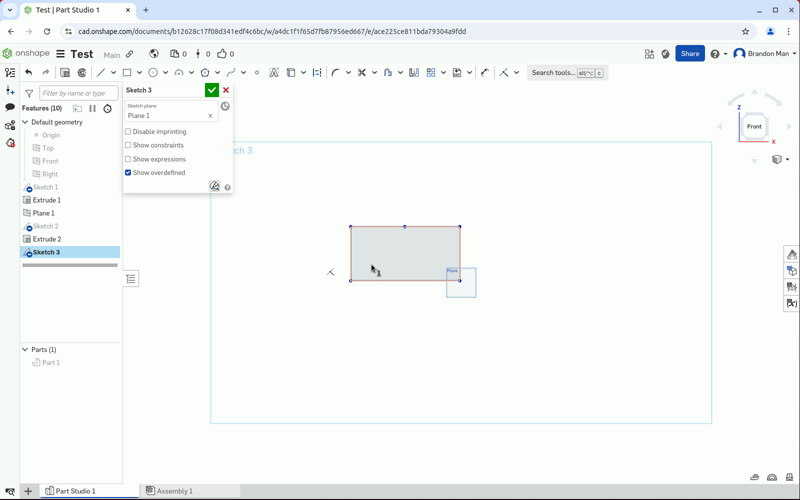
mouse_move(73, 352)
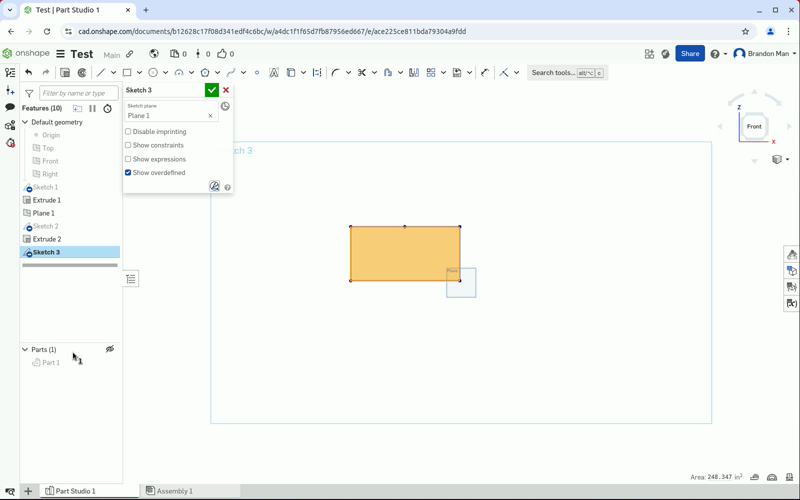
key(shift+y)
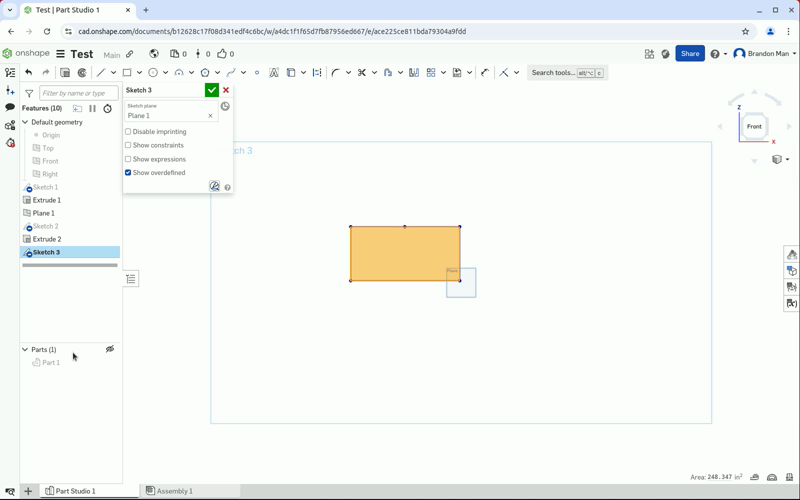
key(shift+e)
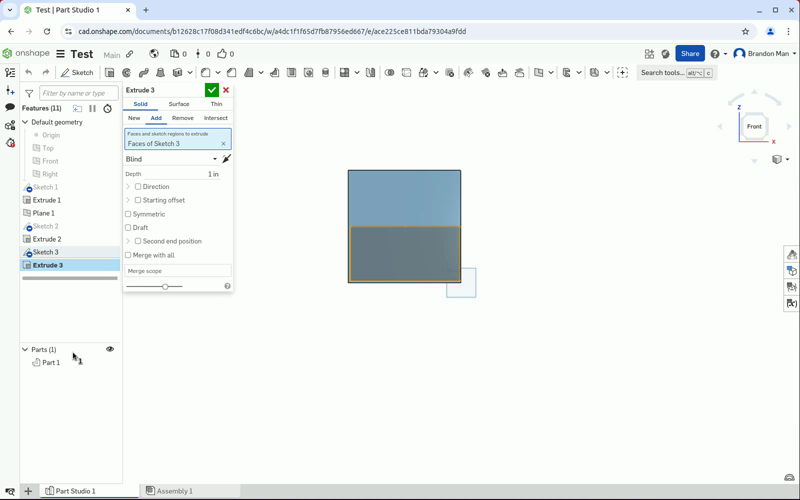
mouse_move(143, 106)
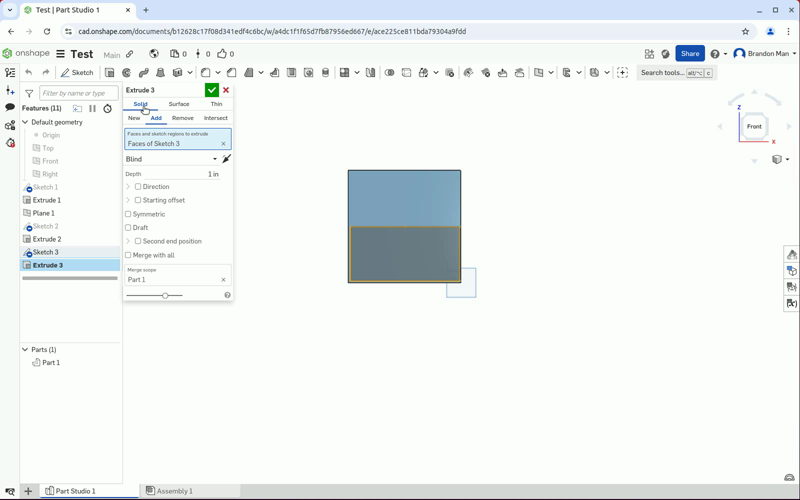
click(143, 106)
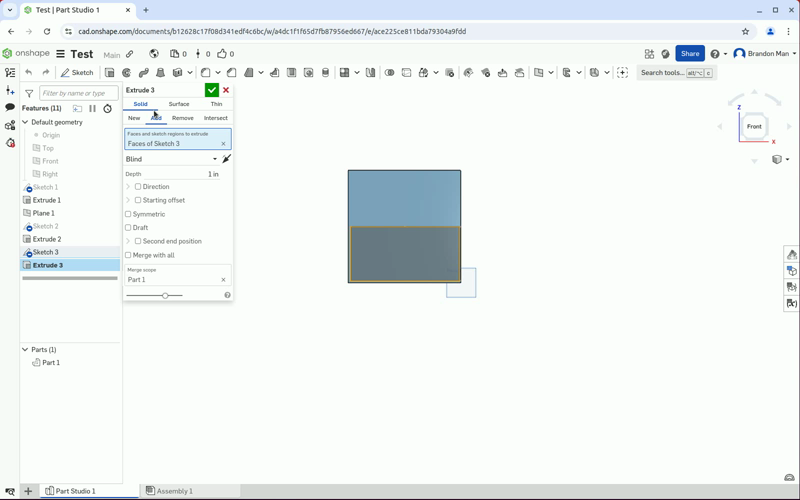
mouse_move(186, 120)
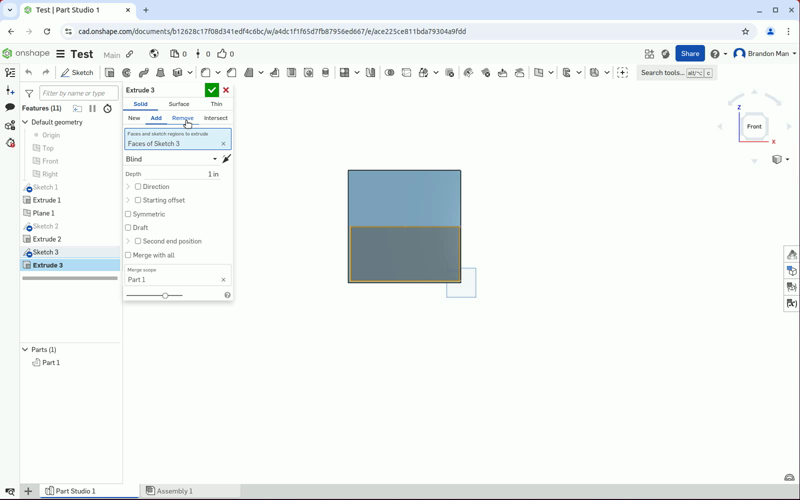
click(186, 120)
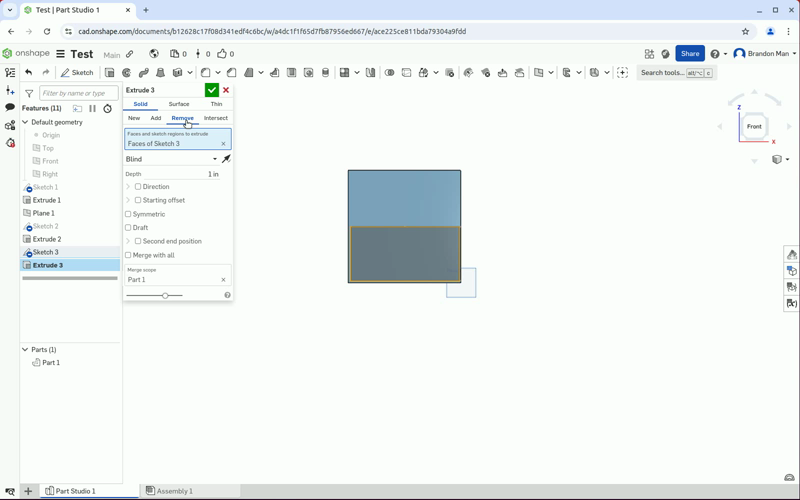
key(tab, 4)
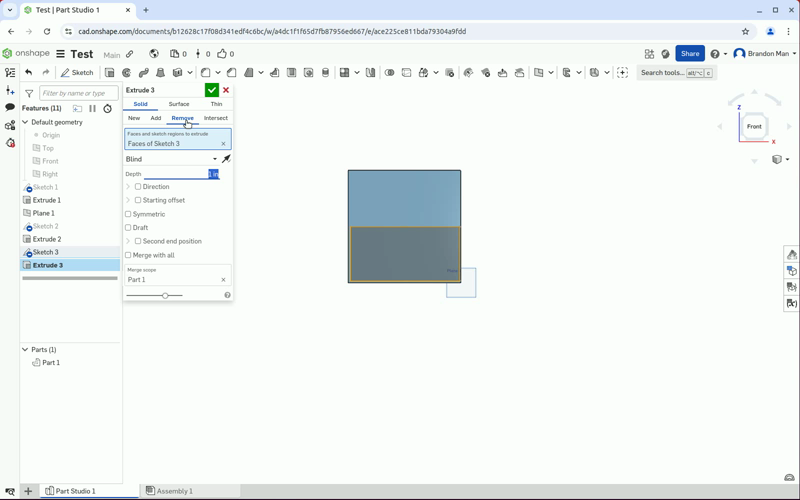
text(3.851)
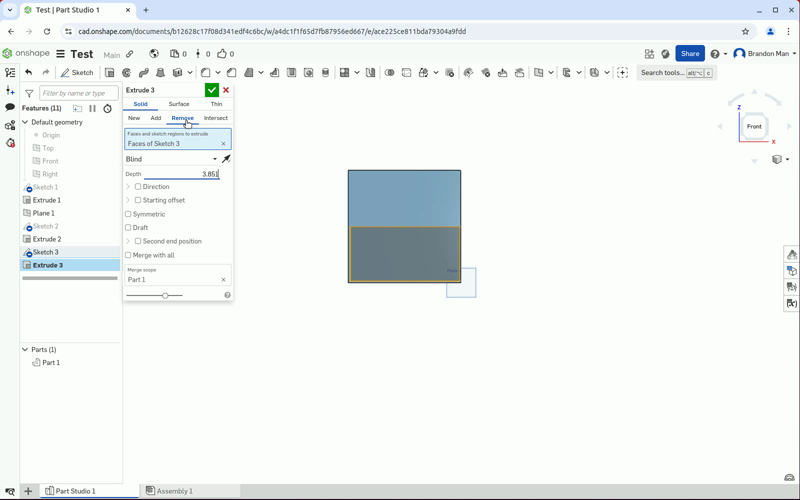
key(tab, 6)
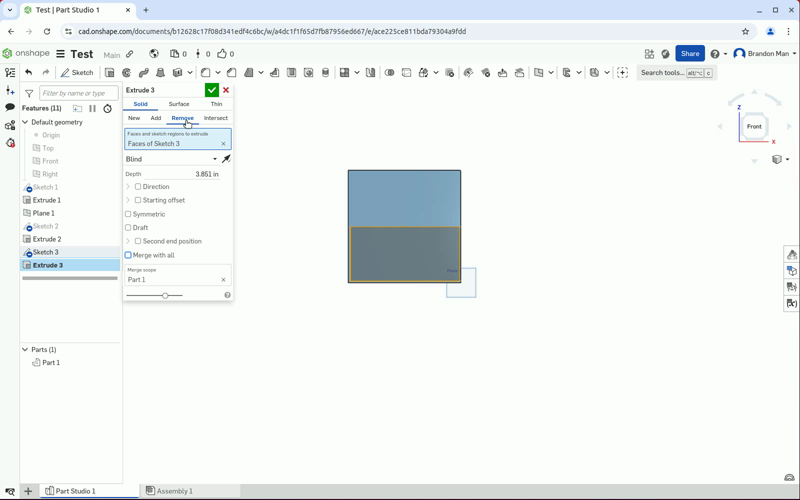
key(space)
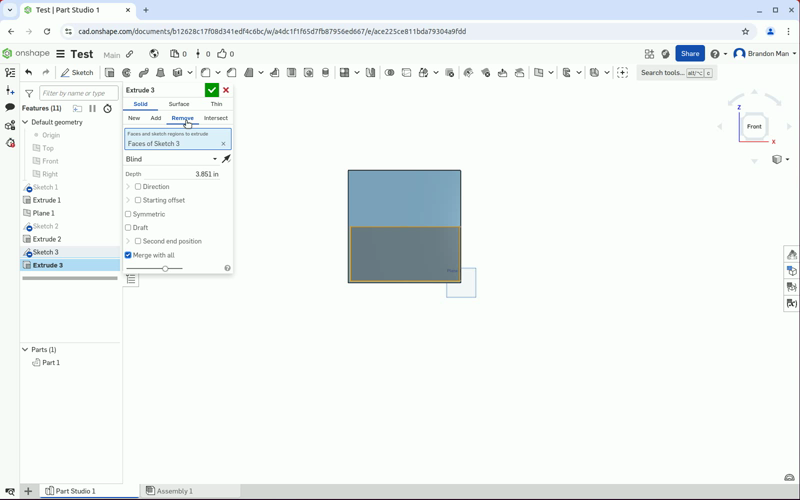
key(enter)
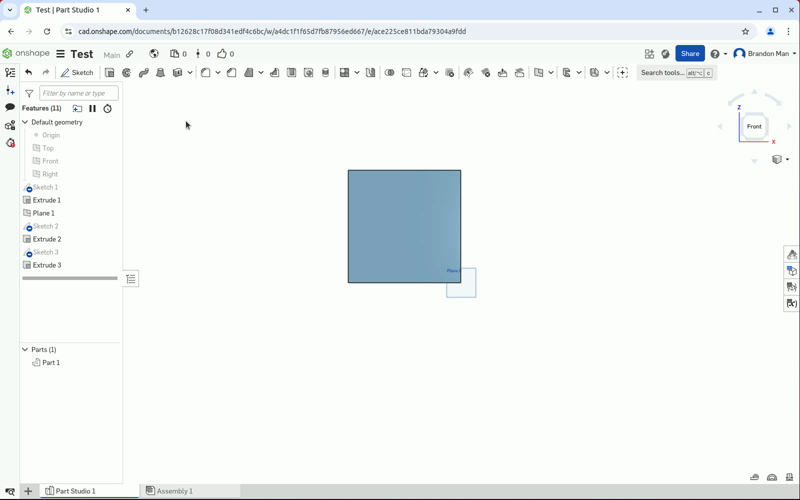
key(shift+h)
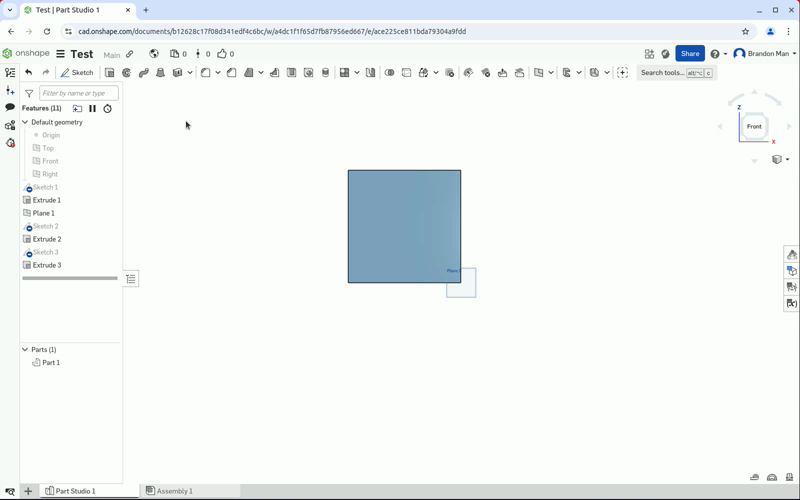
key(shift+h)
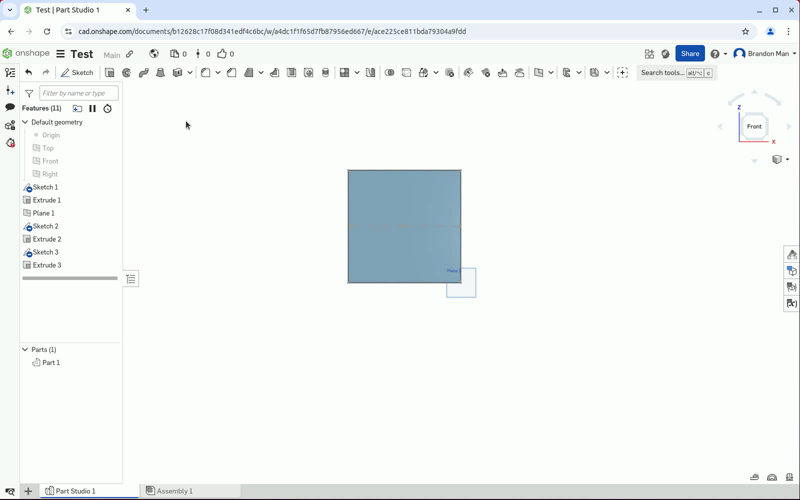
key(shift+7)
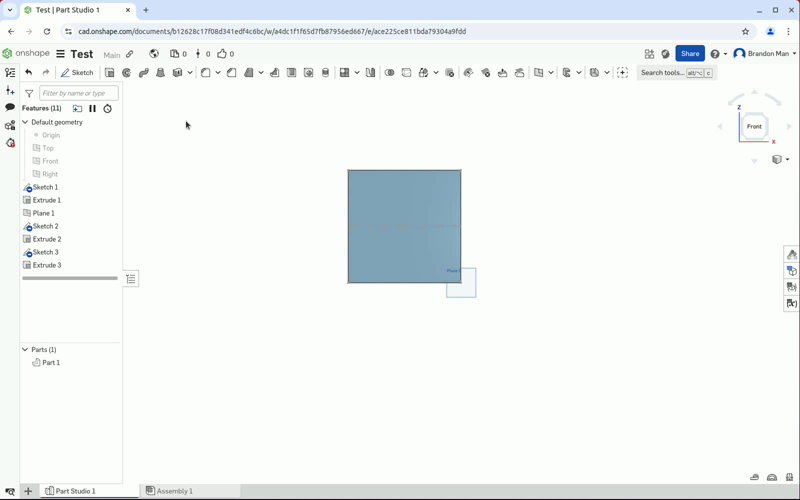
key(left, 2)
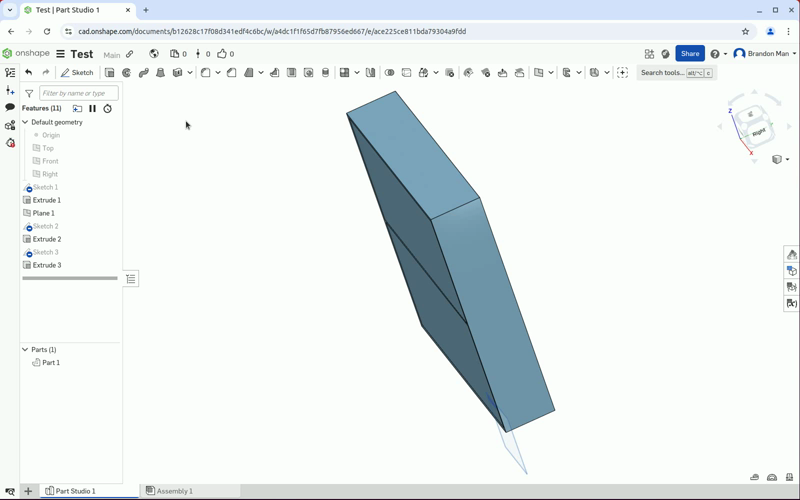
key(down, 2)
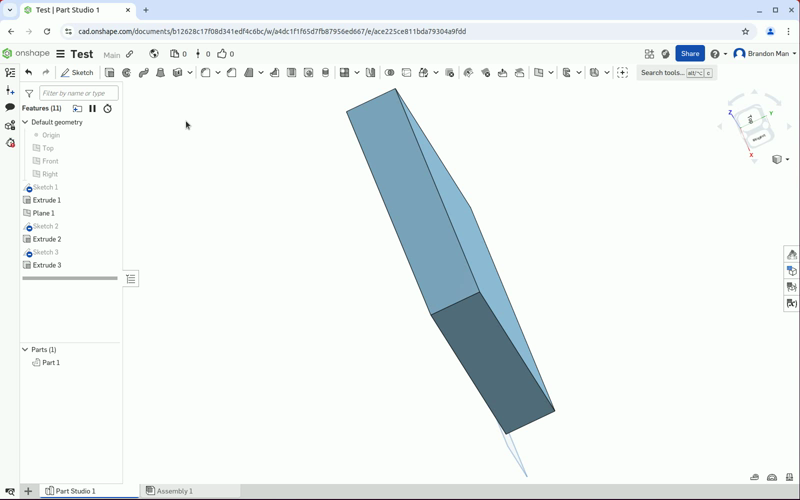
key(up, 2)
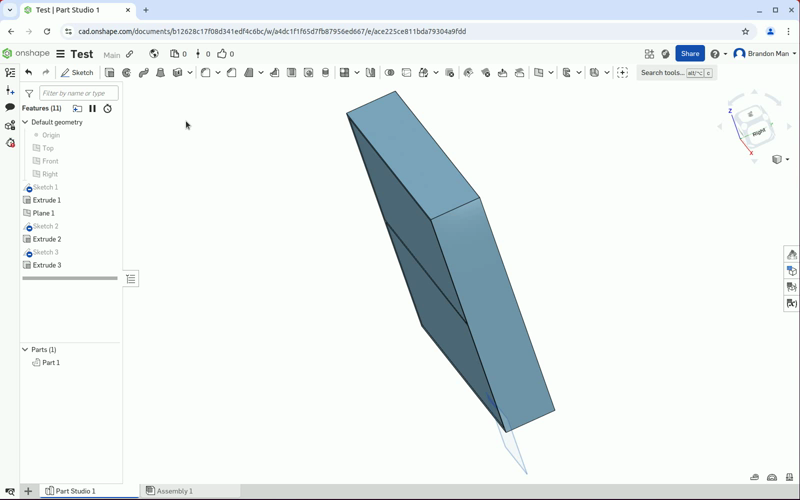
key(right, 2)
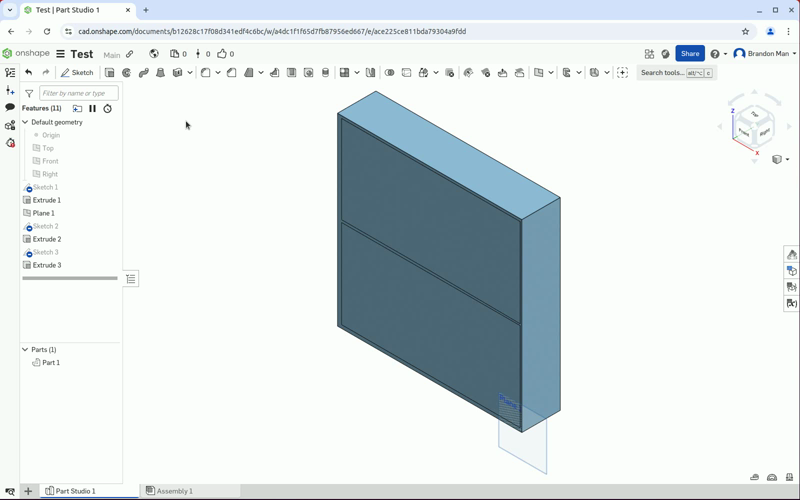
mouse_move(73, 189)
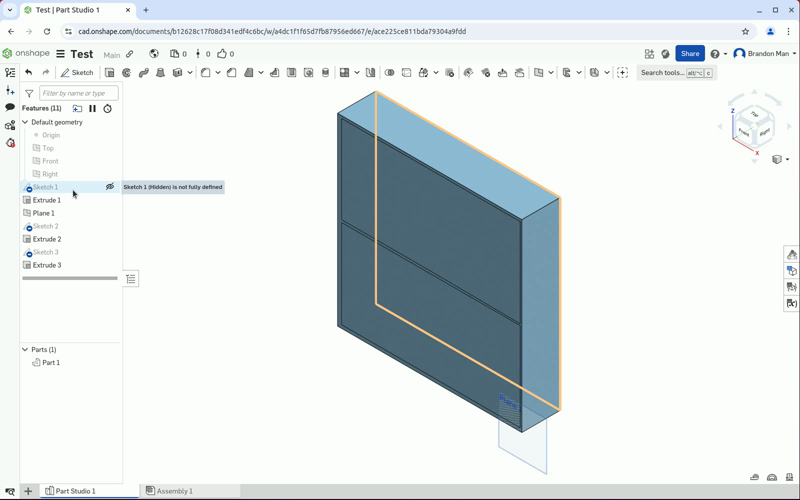
click(73, 189)